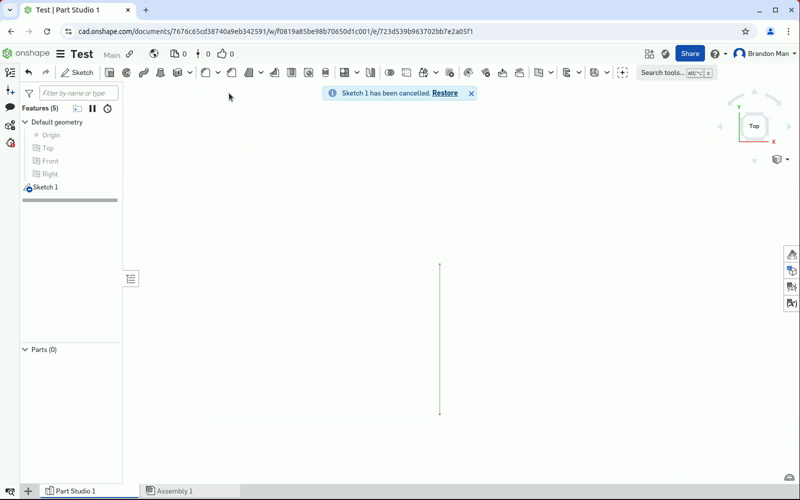
key(shift+h)
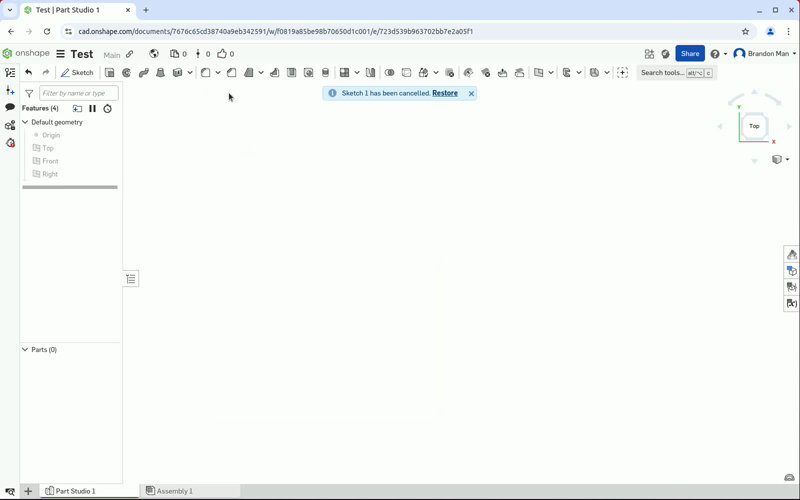
key(shift+s)
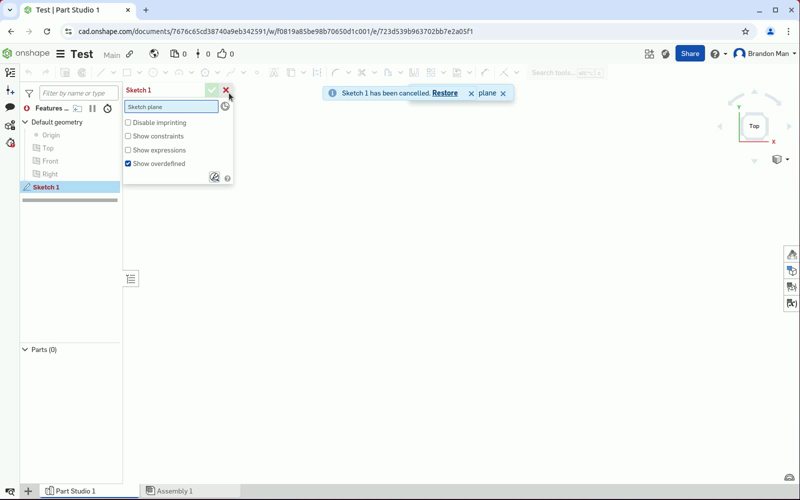
mouse_move(73, 150)
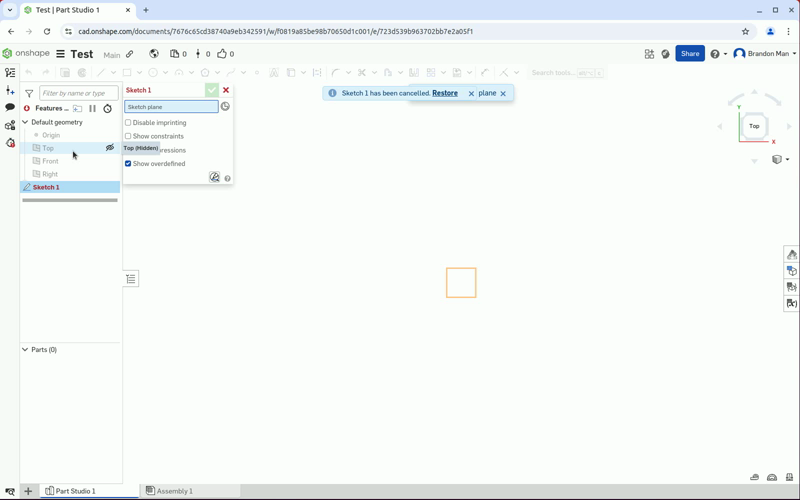
click(73, 150)
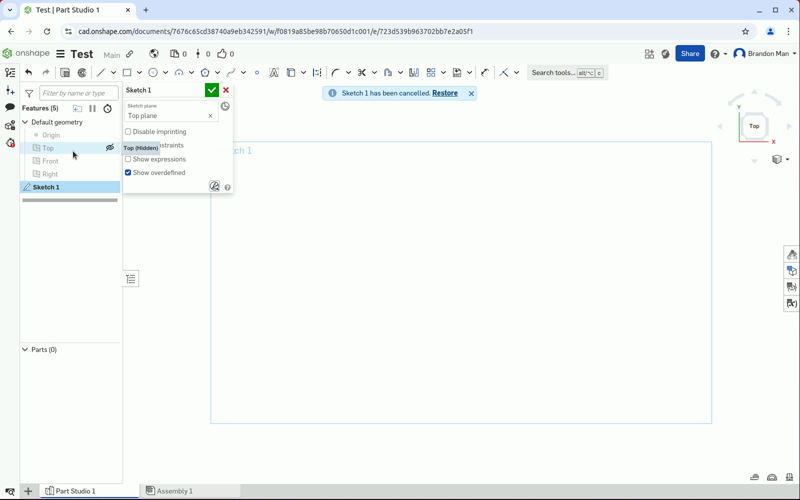
mouse_move(73, 352)
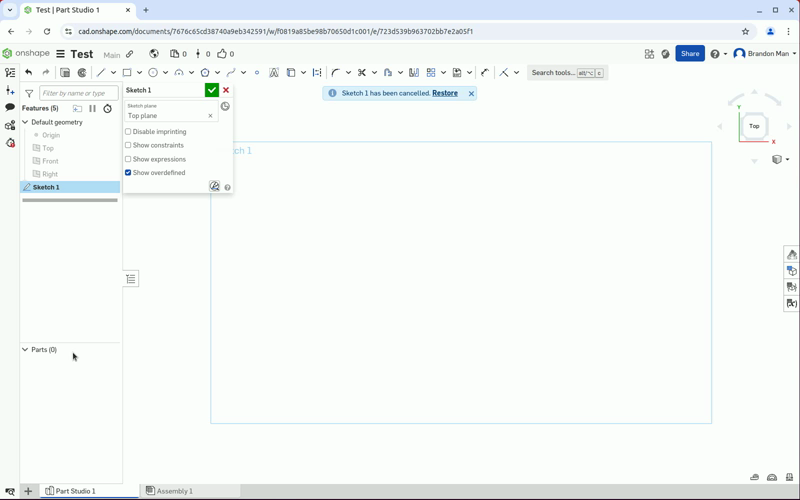
key(y)
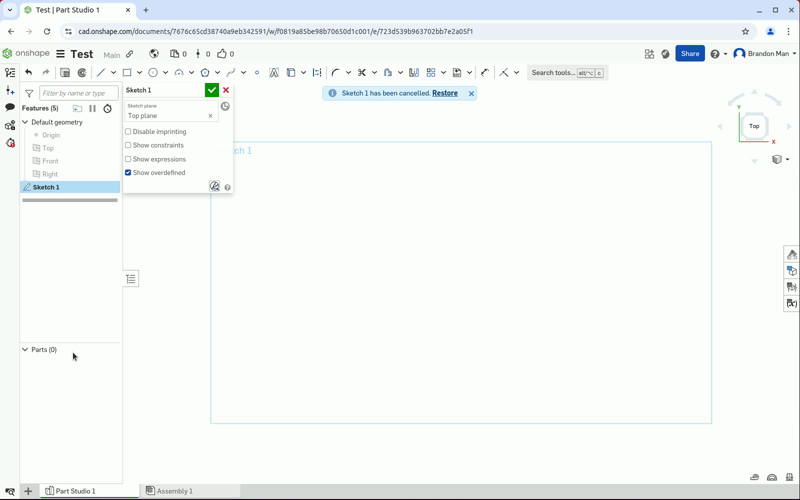
key(l)
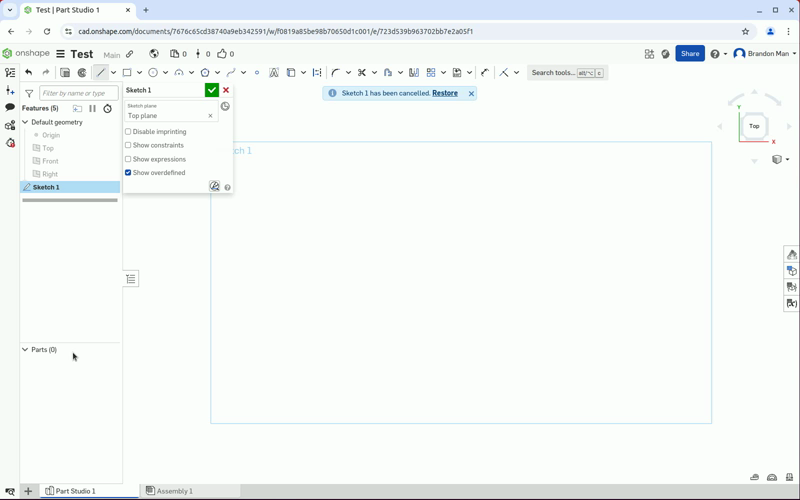
key_down(shift)
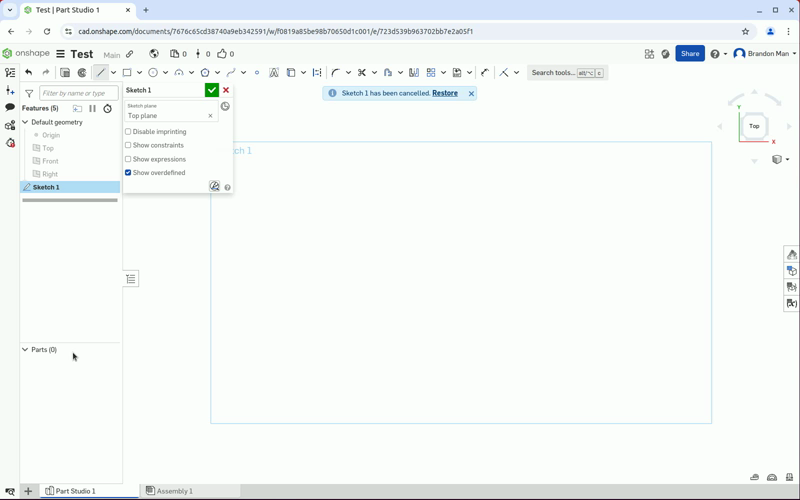
mouse_move(390, 381)
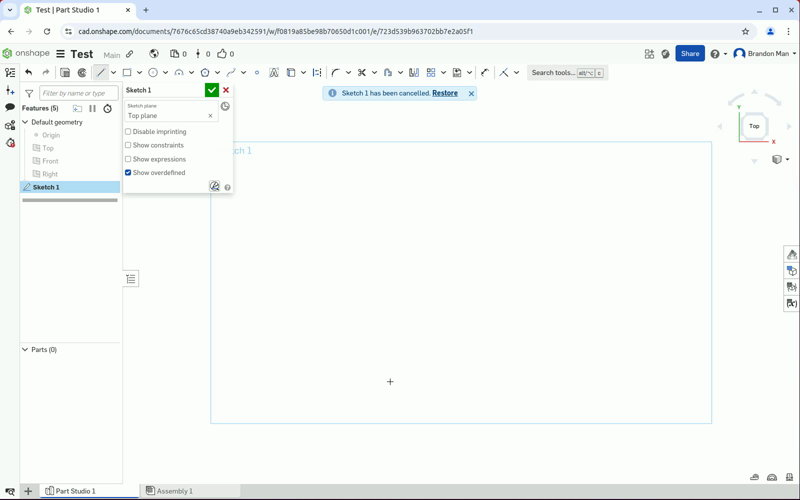
click(390, 381)
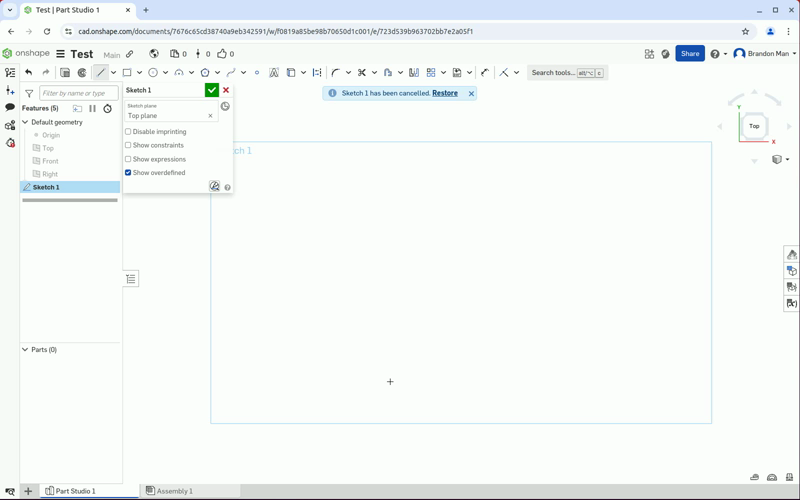
key_up(shift)
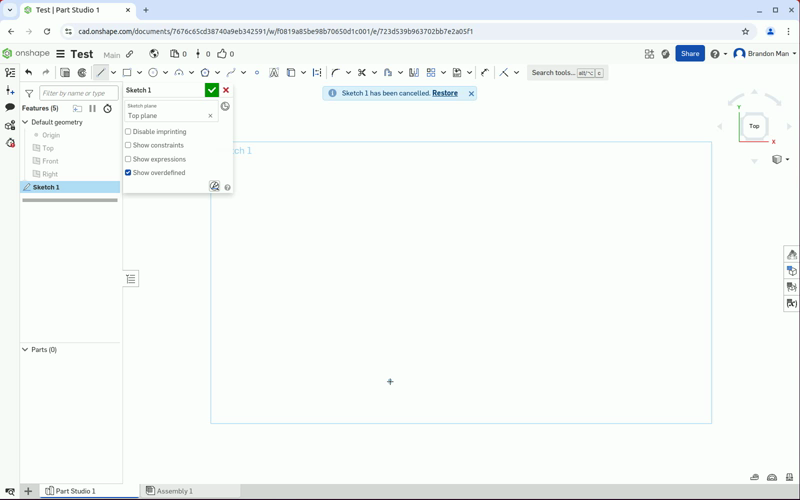
key_down(shift)
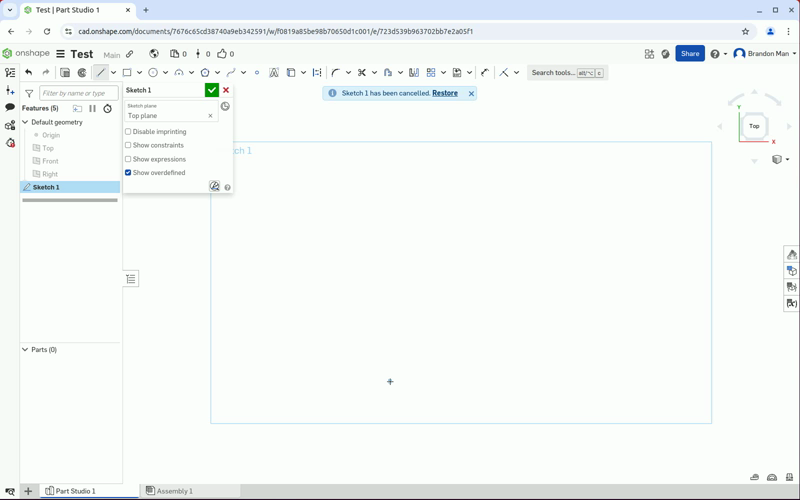
mouse_move(529, 381)
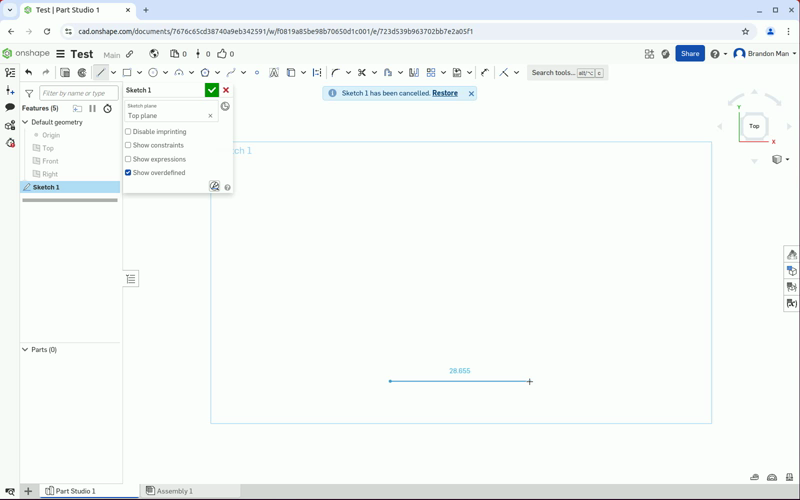
click(529, 381)
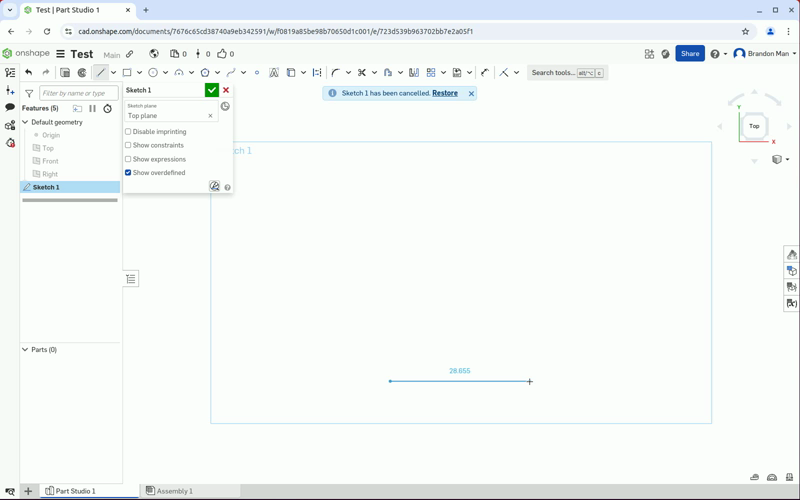
key_up(shift)
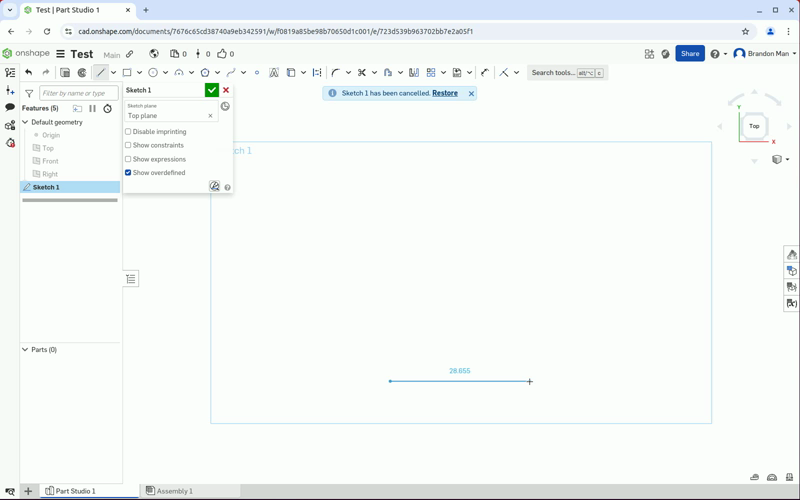
key_down(shift)
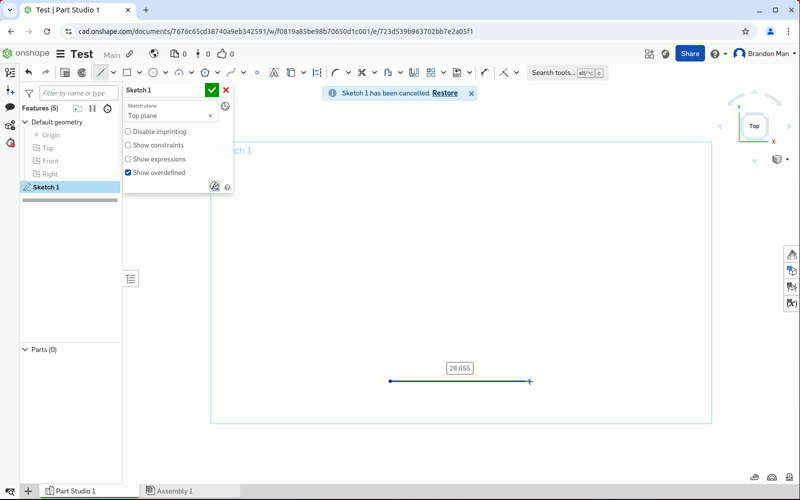
mouse_move(529, 171)
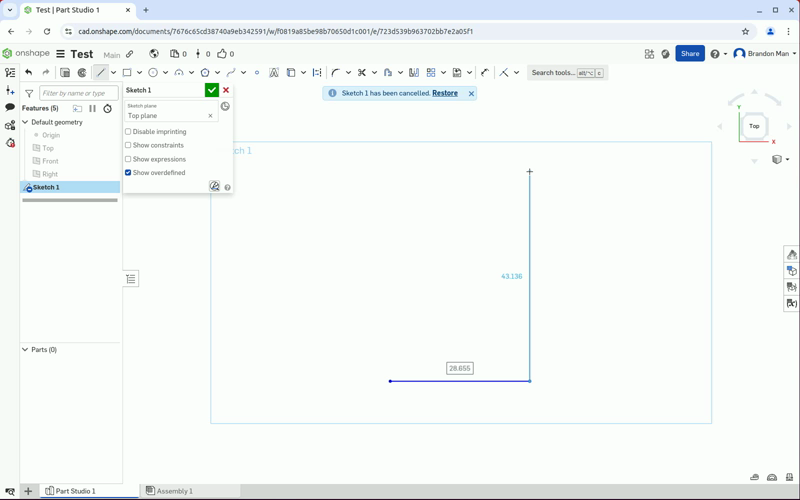
click(529, 171)
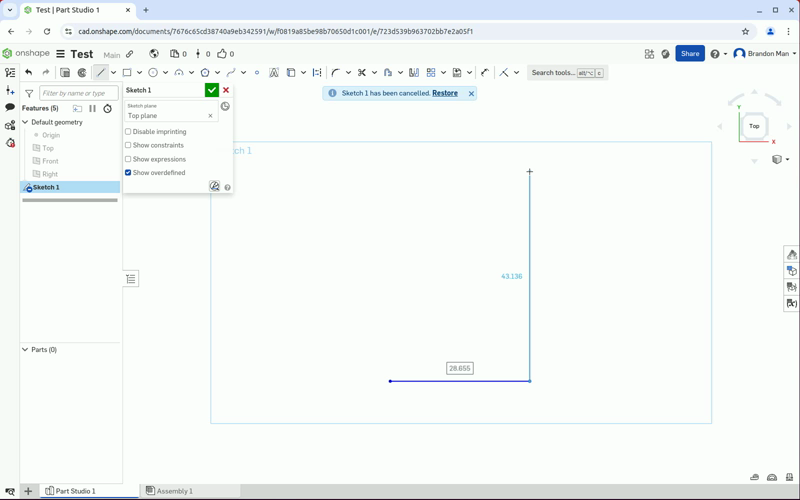
key_up(shift)
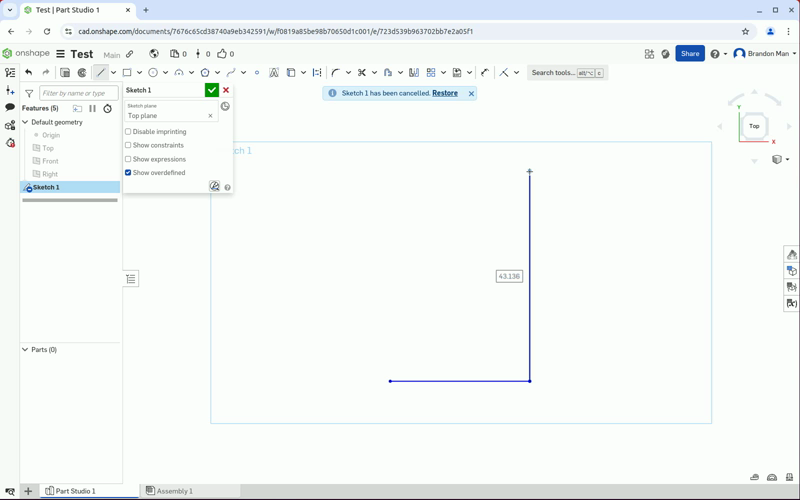
key_down(shift)
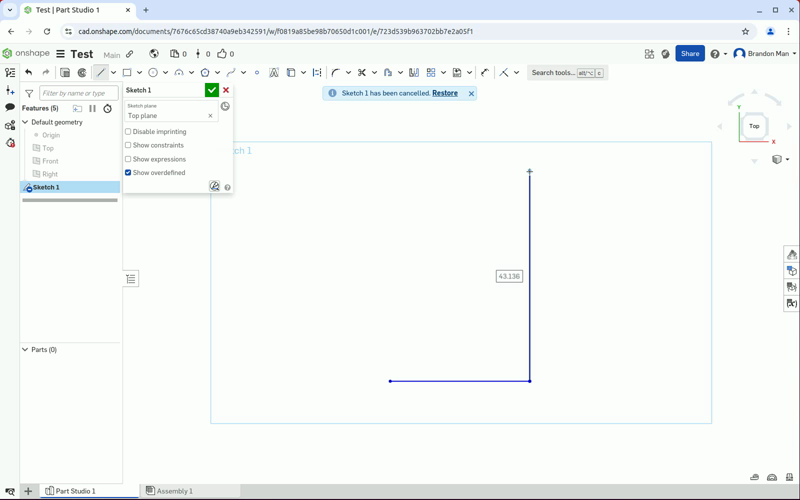
mouse_move(390, 171)
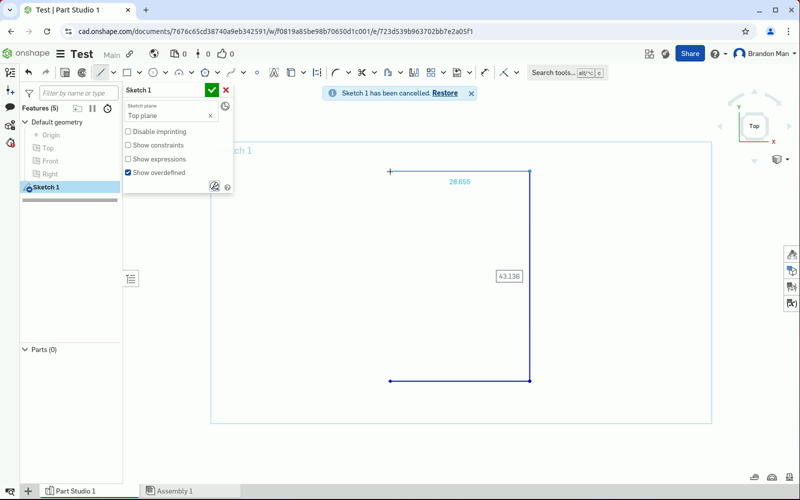
click(390, 171)
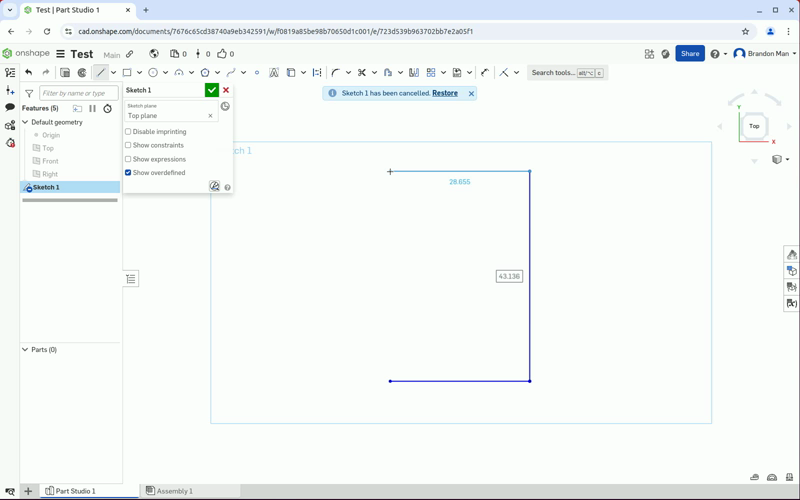
key_up(shift)
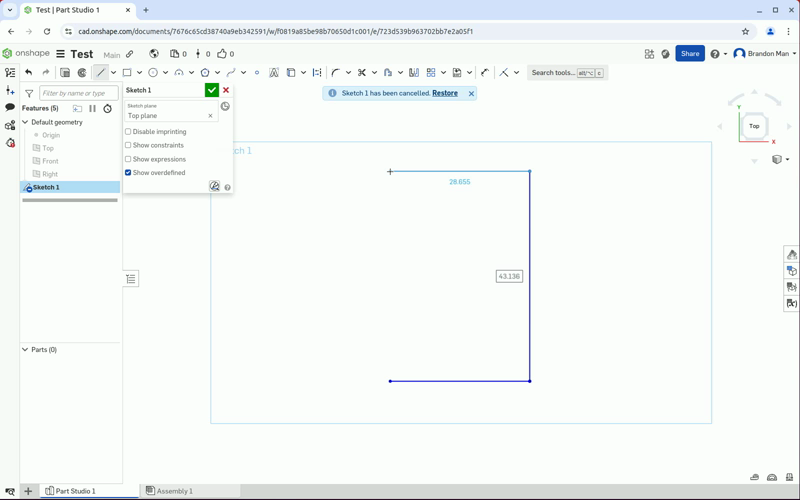
key_down(shift)
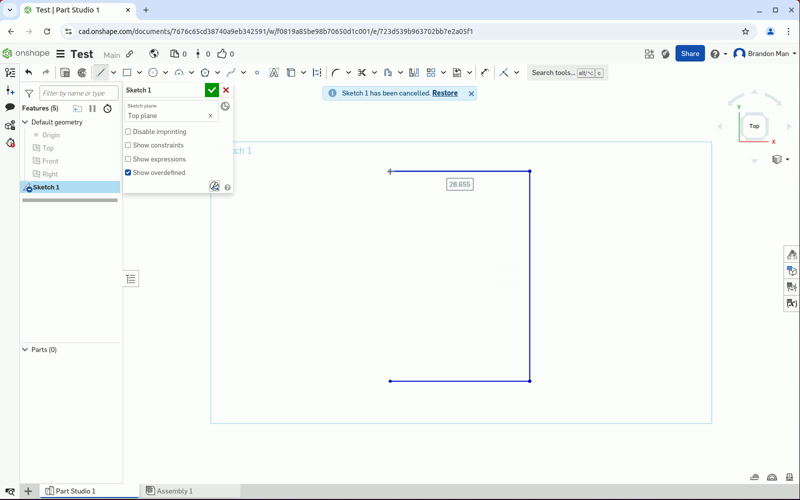
mouse_move(390, 381)
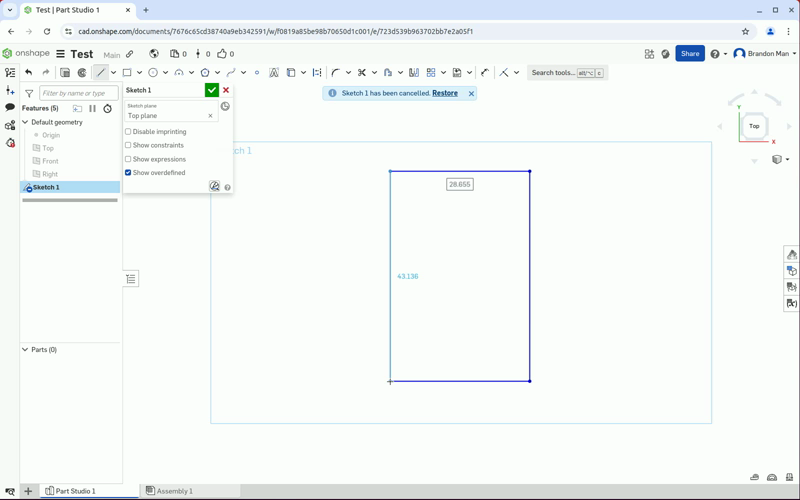
key_up(shift)
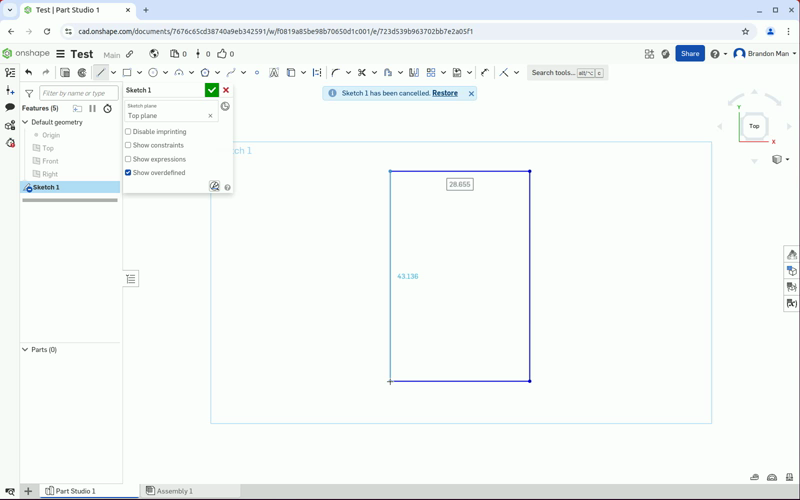
click(390, 381)
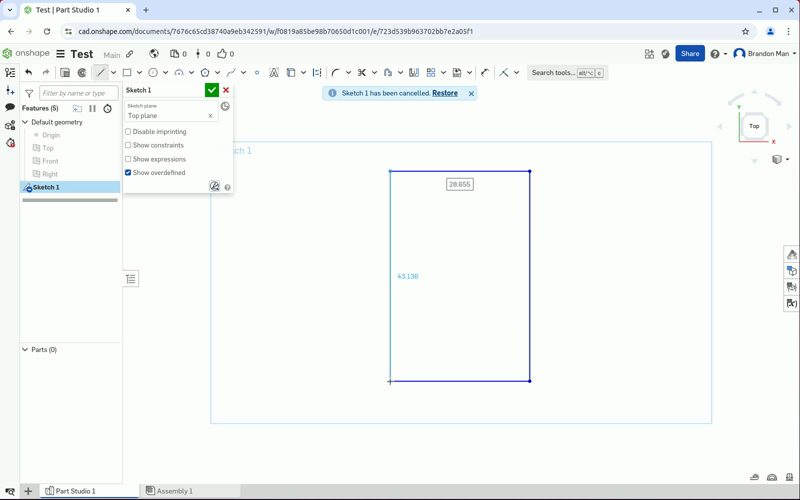
key(esc)
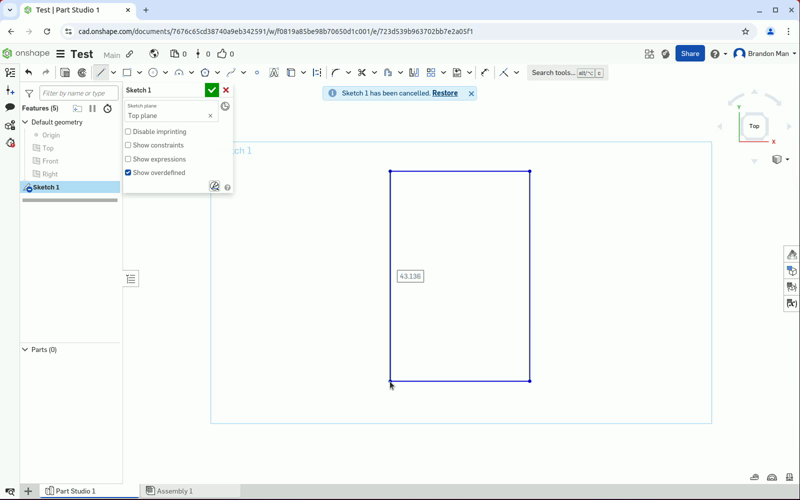
mouse_move(488, 269)
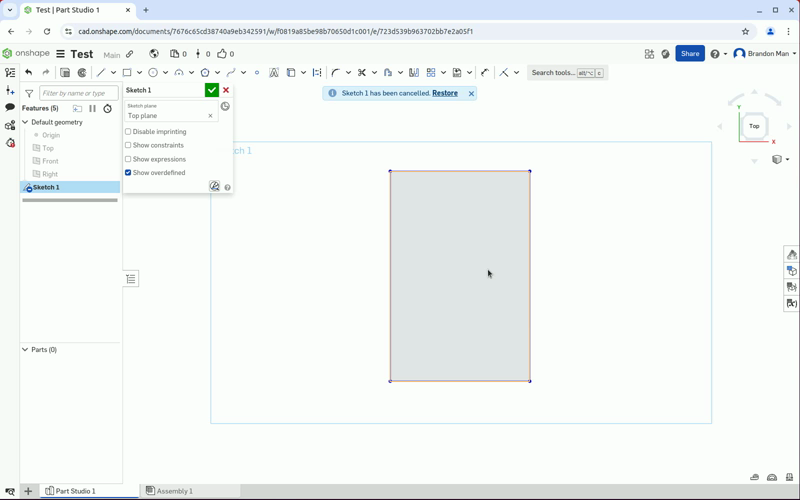
click(488, 269)
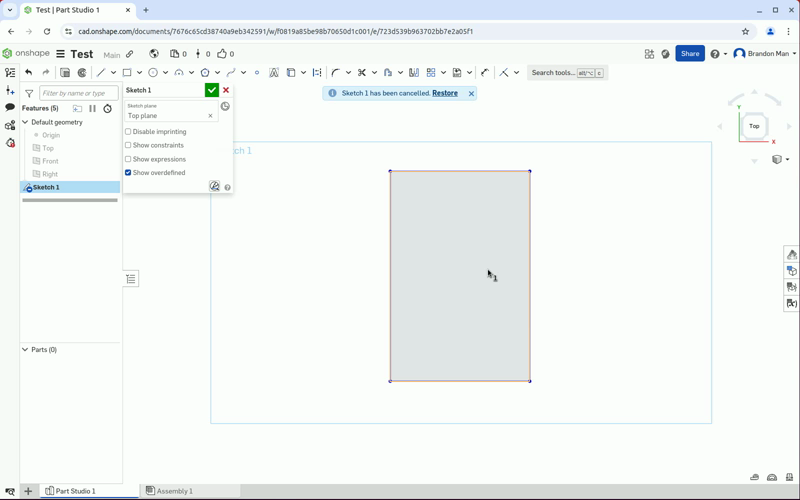
mouse_move(73, 352)
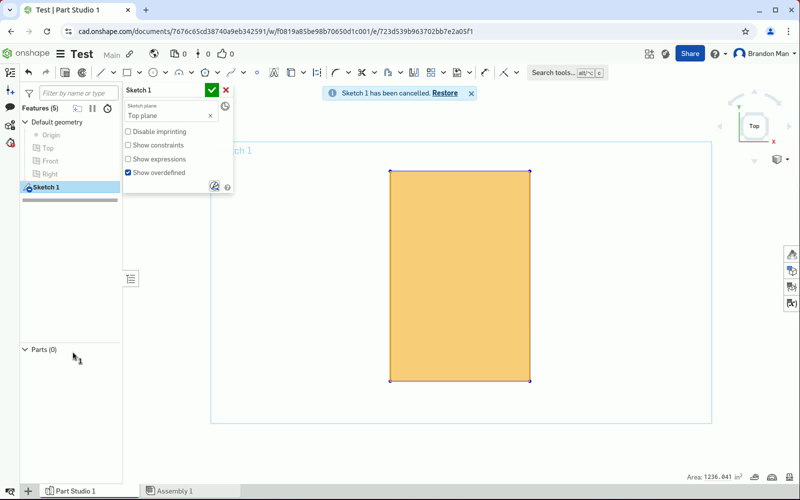
key(shift+y)
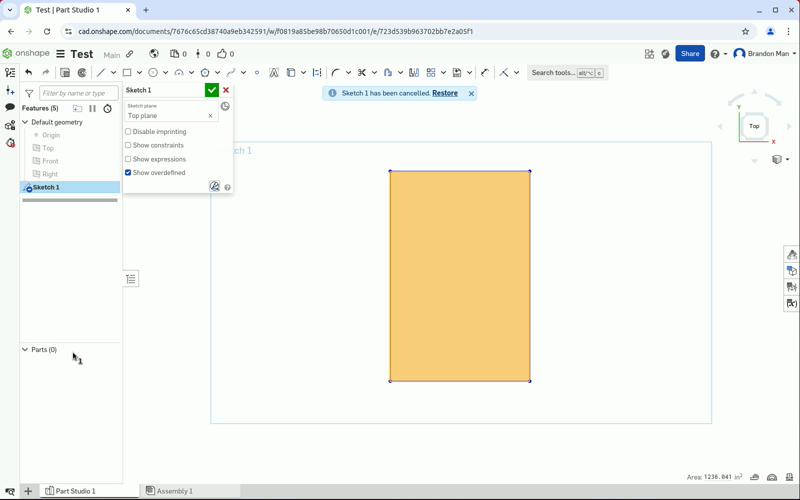
key(shift+e)
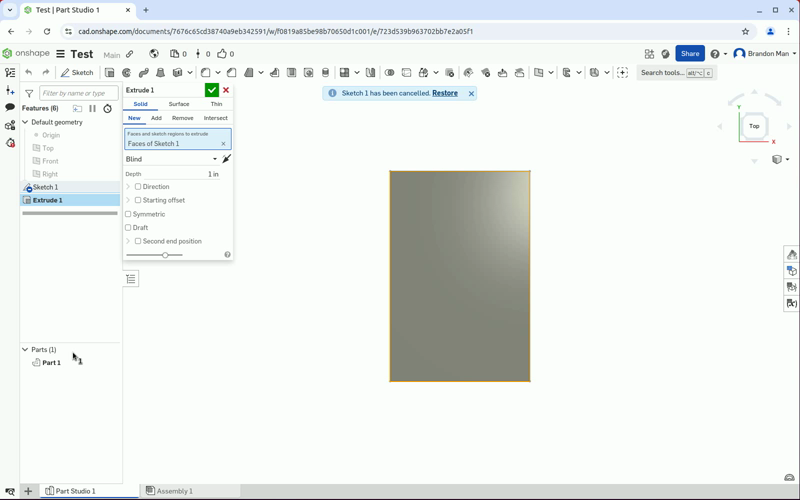
mouse_move(143, 106)
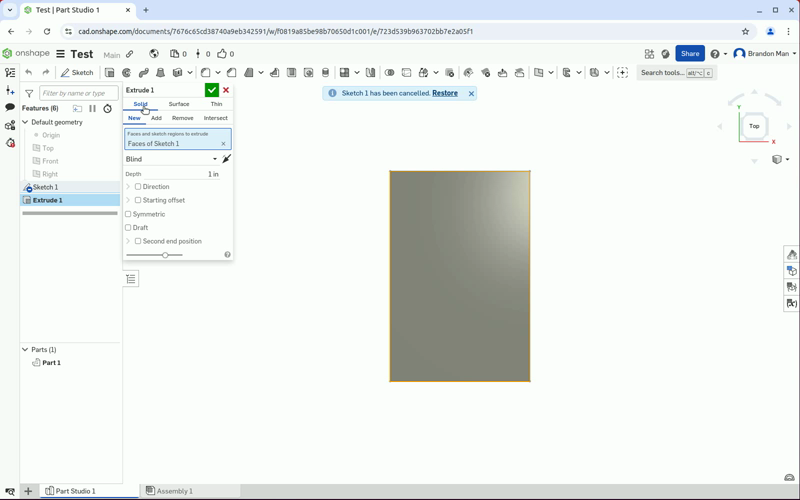
click(143, 106)
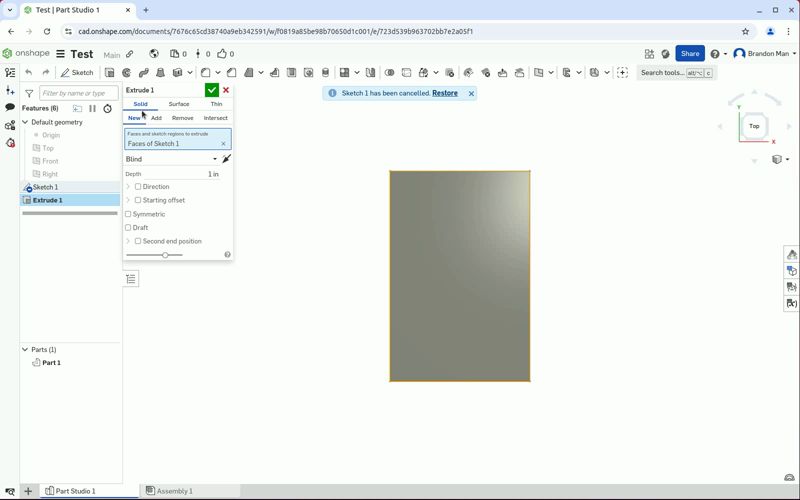
mouse_move(137, 120)
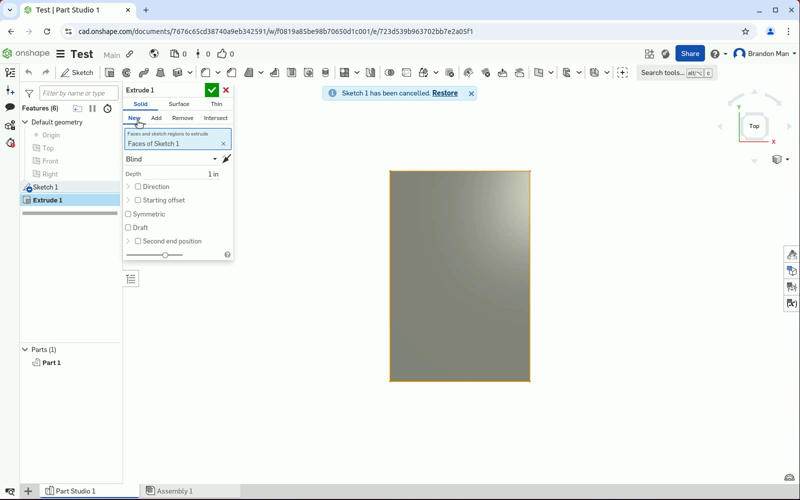
click(137, 120)
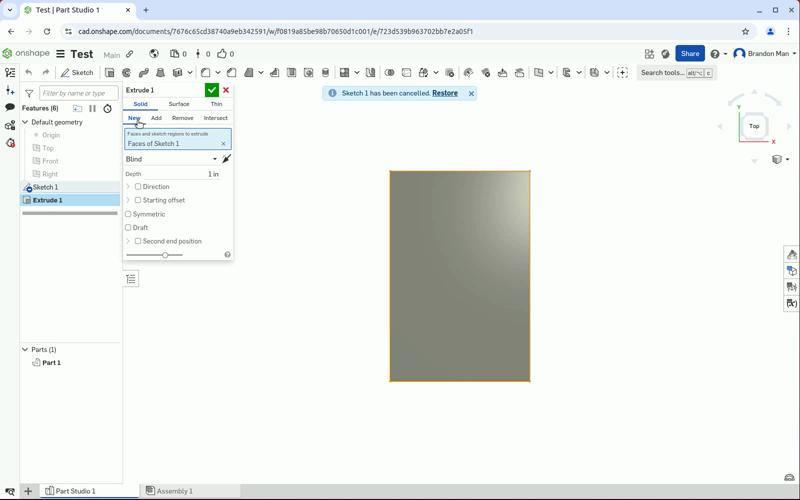
key(tab, 4)
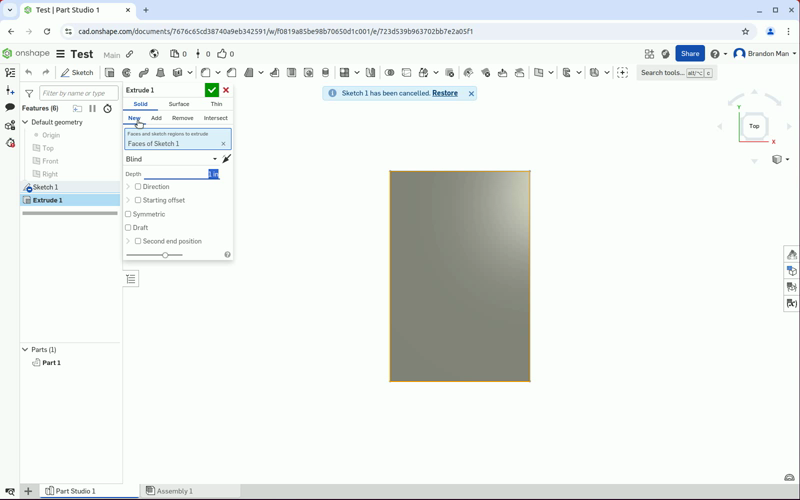
text(5.777)
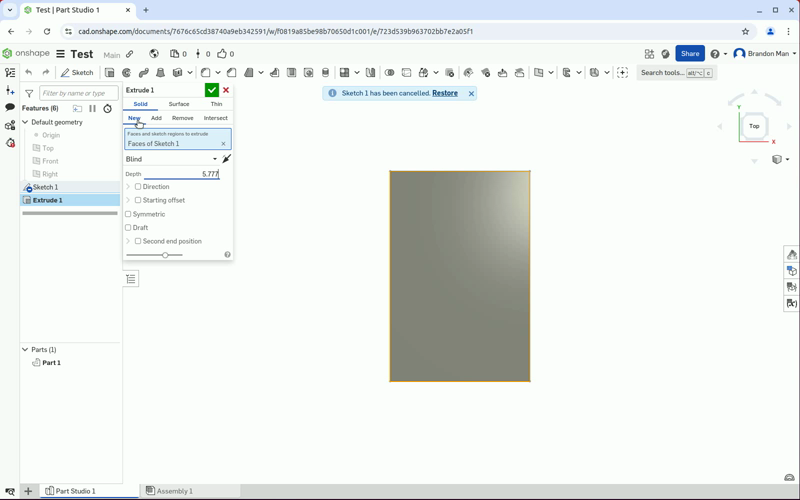
key(enter)
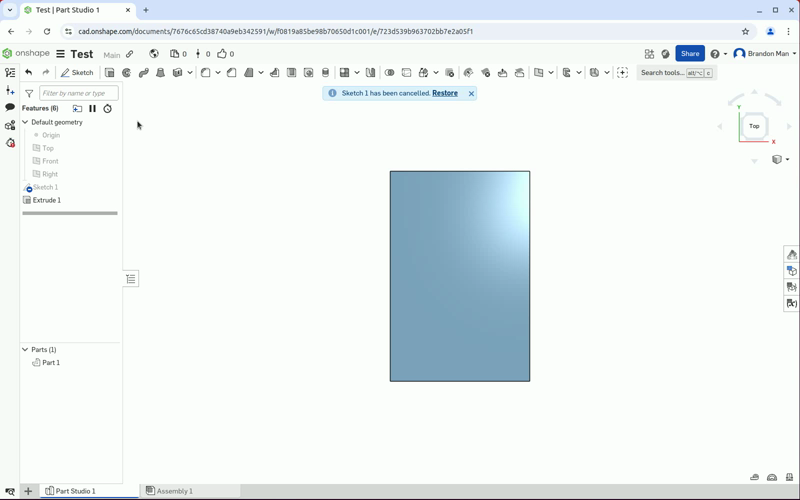
key(shift+h)
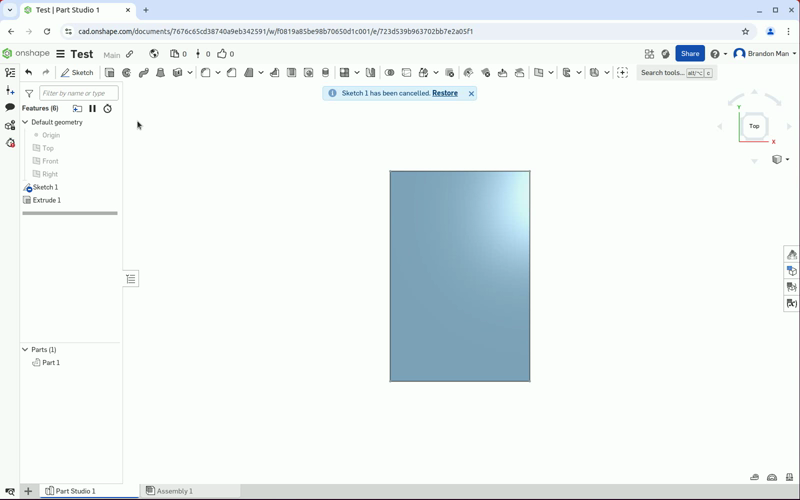
key(shift+h)
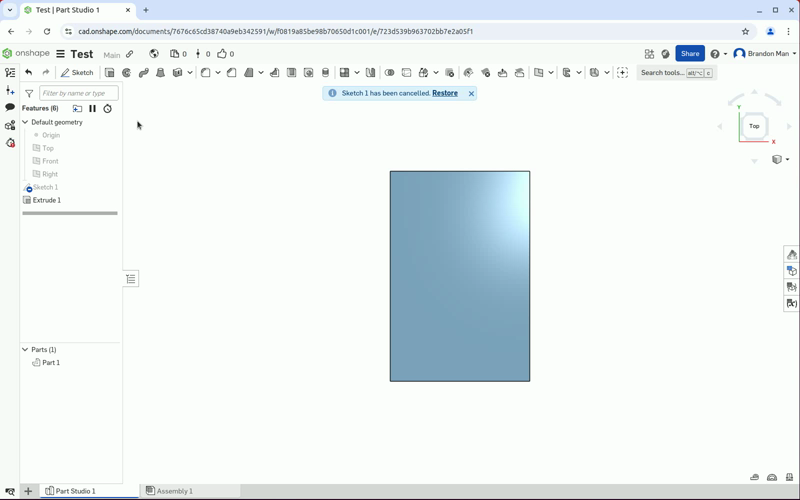
mouse_move(73, 189)
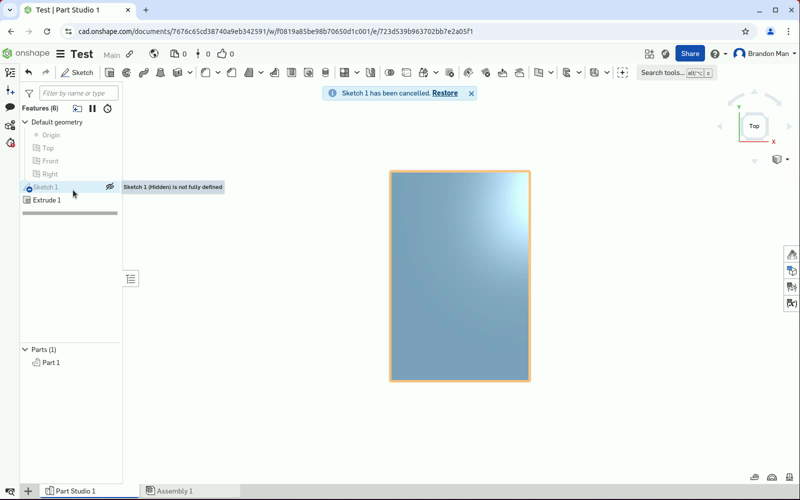
click(73, 189)
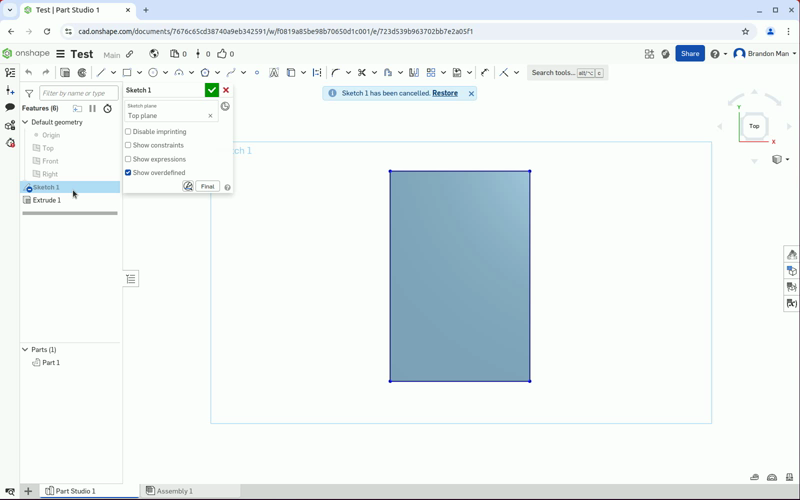
mouse_move(229, 92)
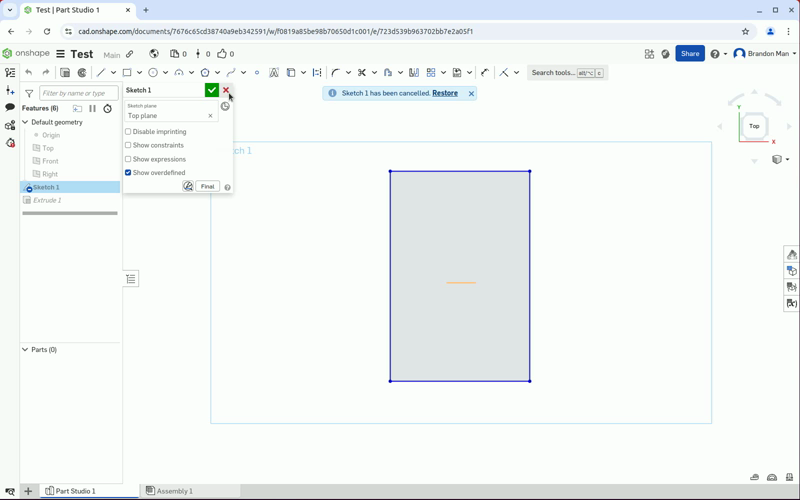
click(229, 92)
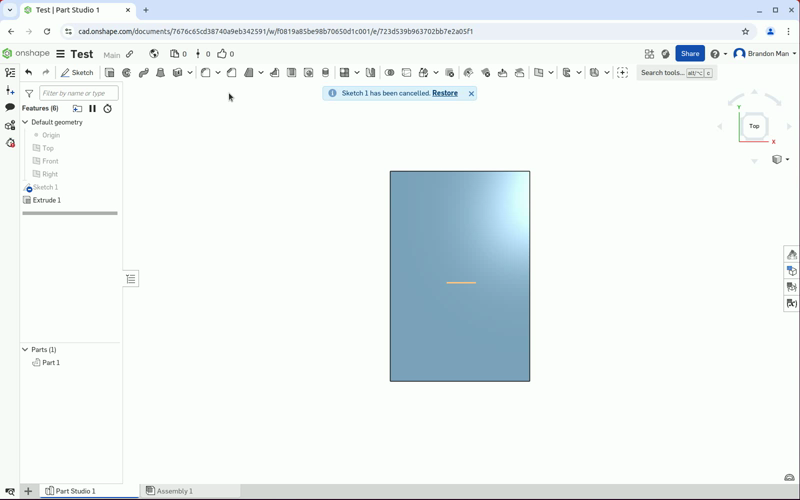
mouse_move(73, 352)
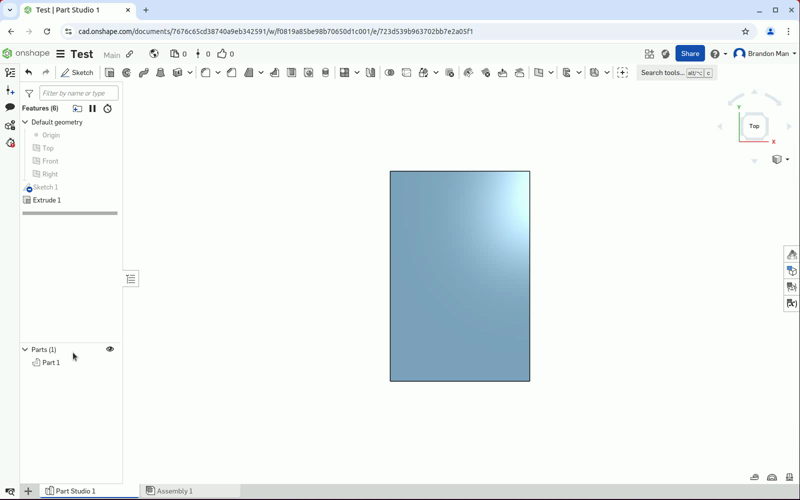
key(y)
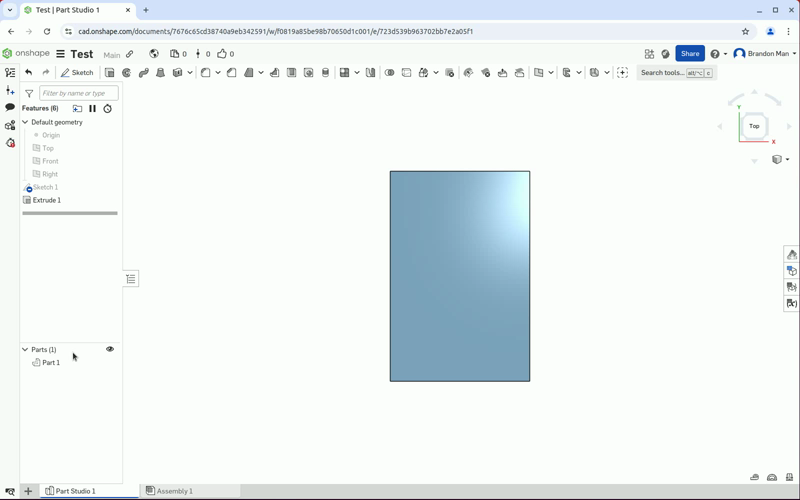
key(shift+p)
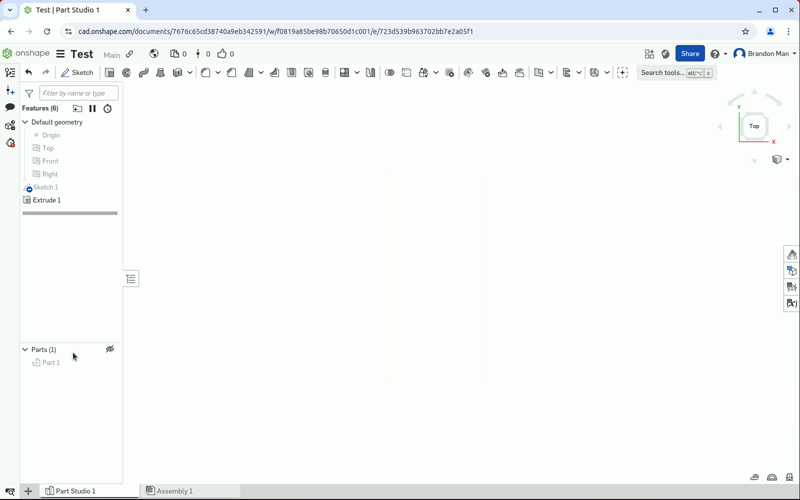
key(space)
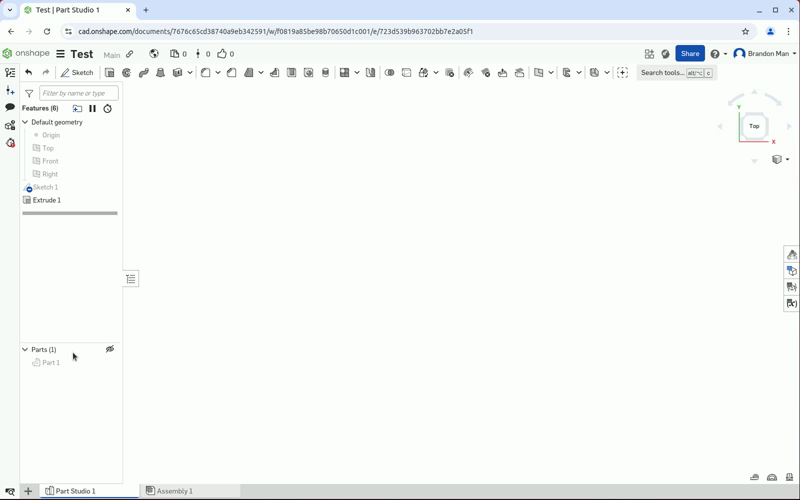
key_down(shift)
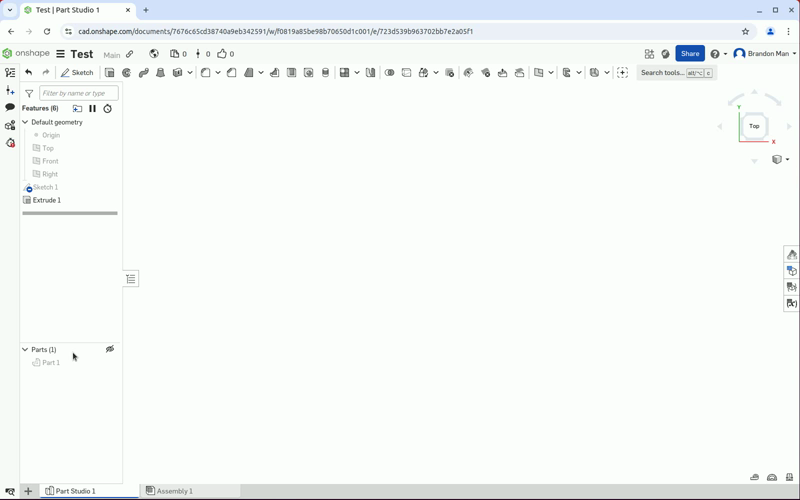
key(up)
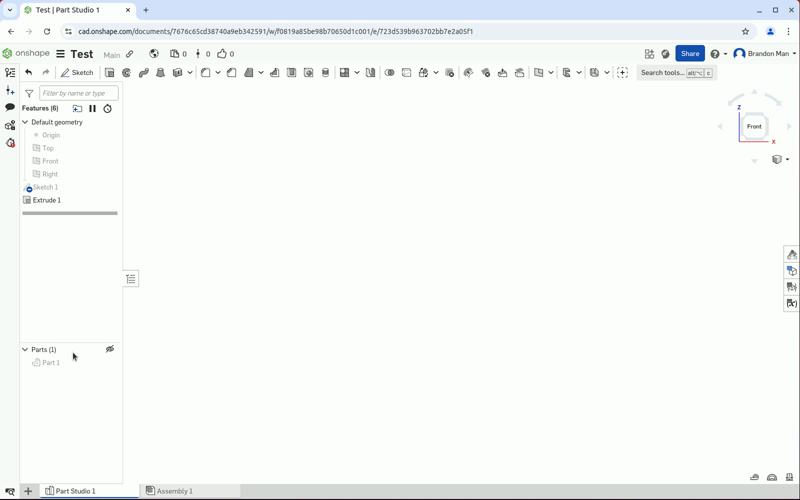
key_up(shift)
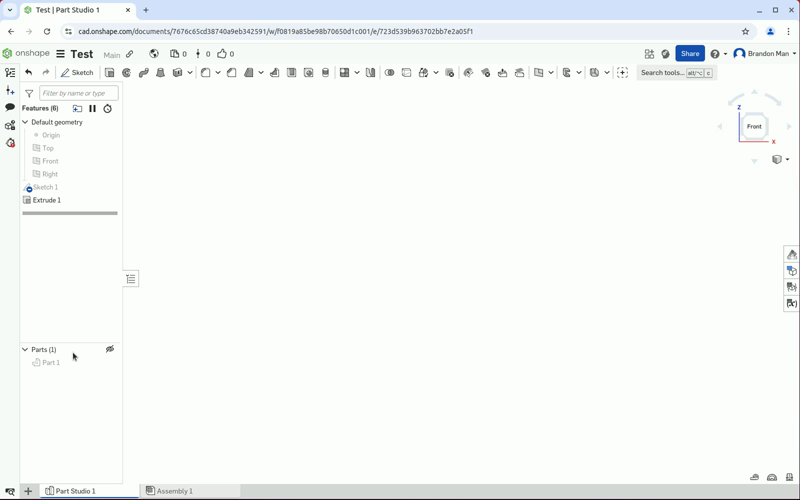
mouse_move(73, 352)
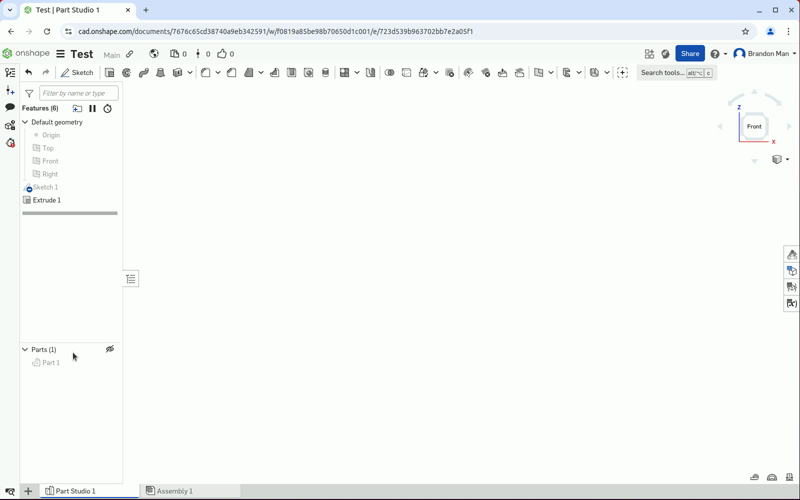
key(shift+y)
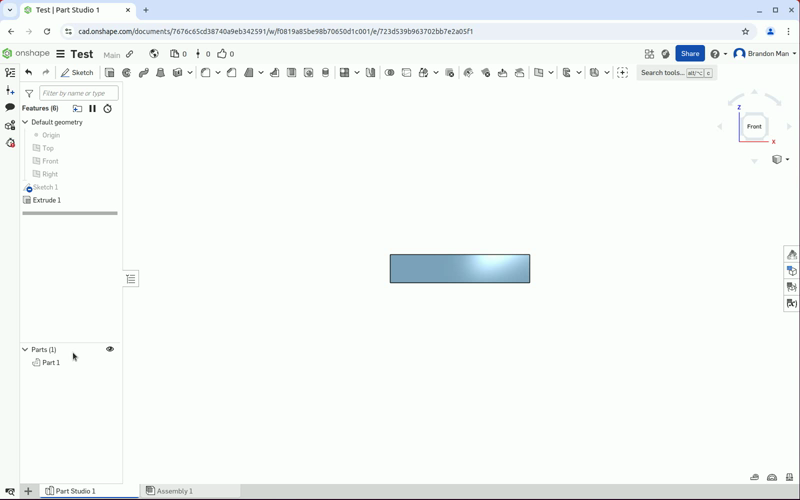
mouse_move(541, 75)
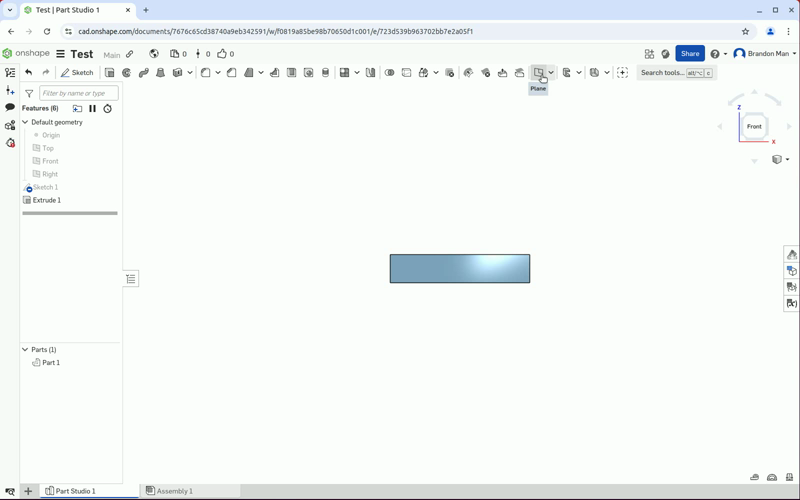
click(541, 75)
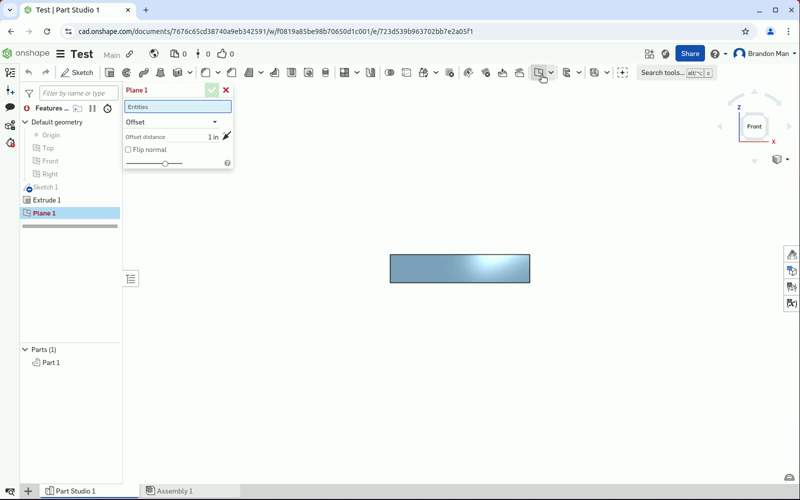
mouse_move(73, 163)
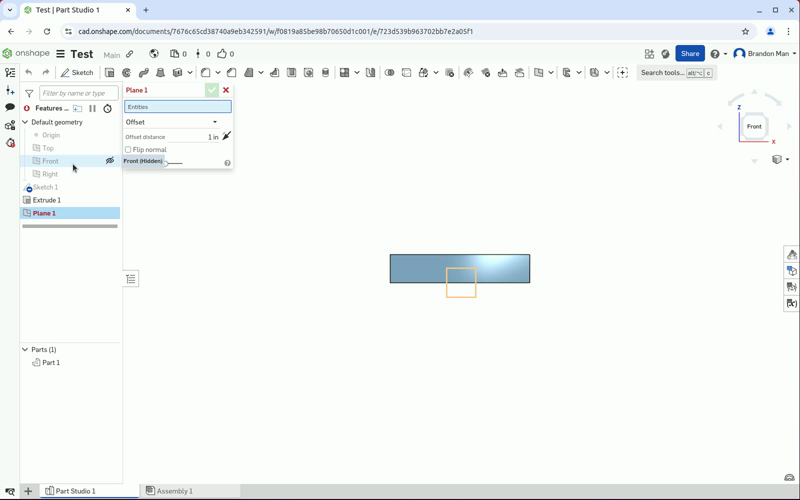
click(73, 163)
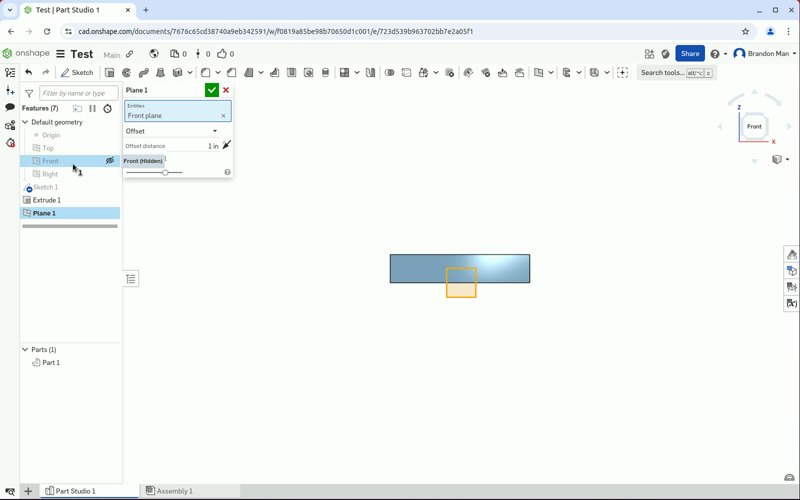
key(tab, 2)
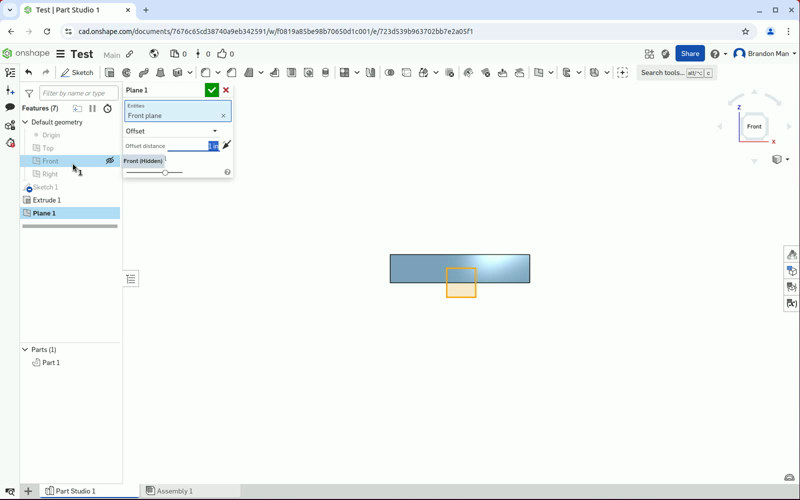
text(20.212)
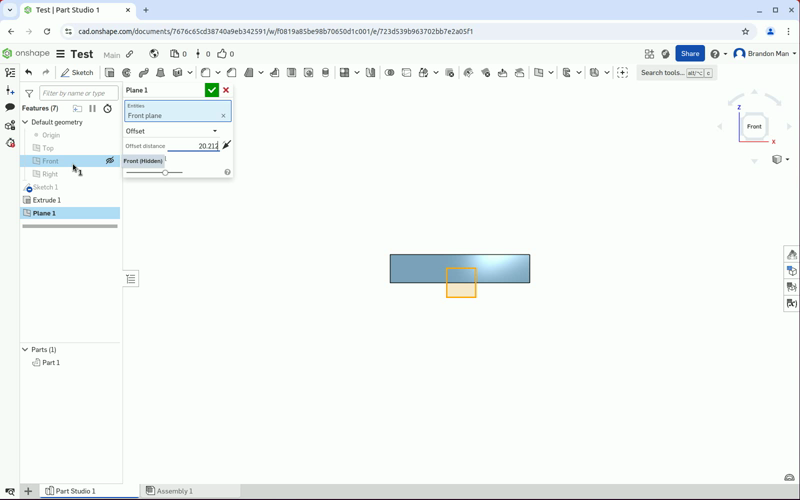
key(enter, 2)
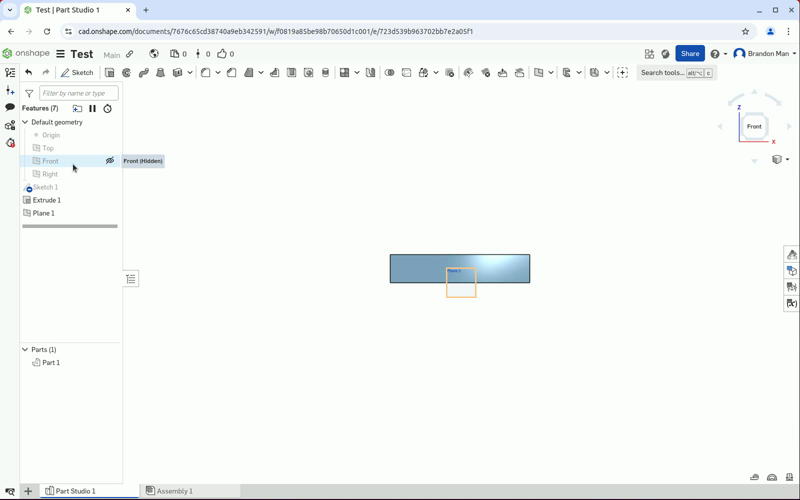
key(shift+s)
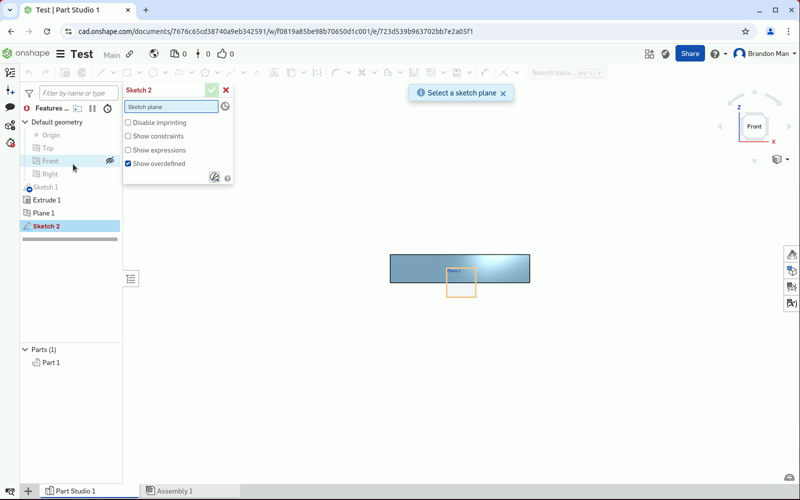
mouse_move(73, 215)
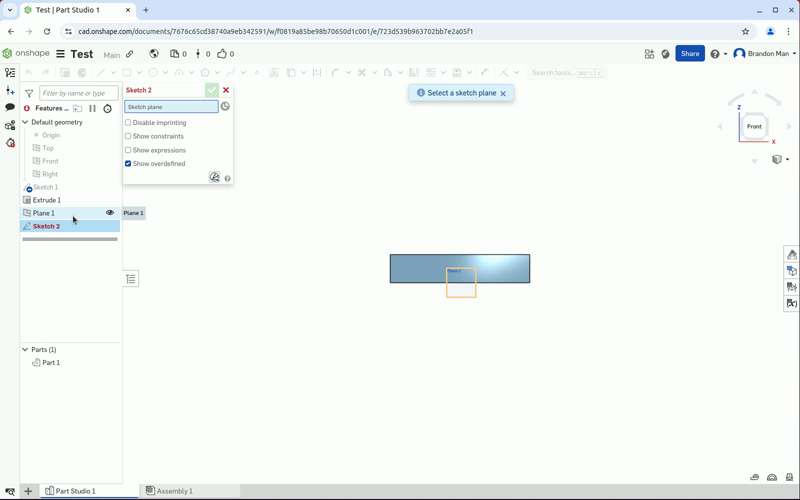
click(73, 215)
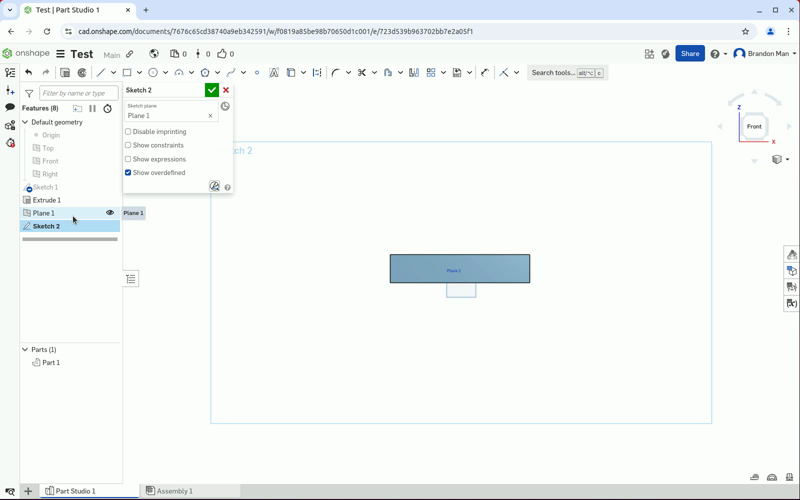
mouse_move(73, 352)
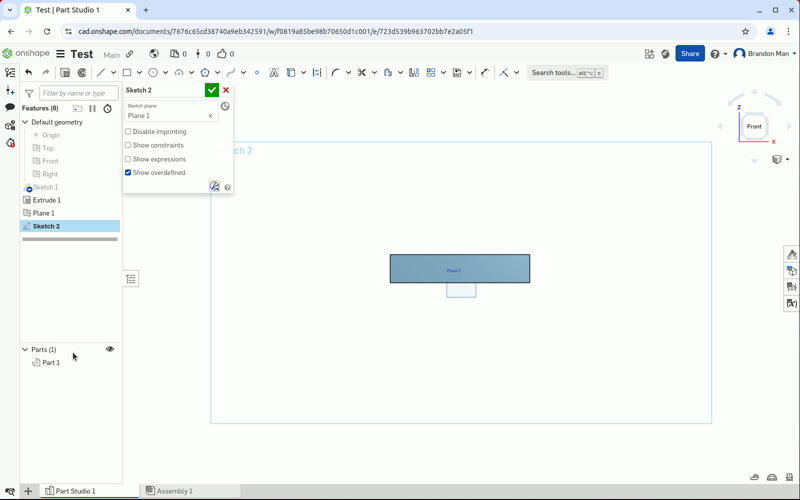
key(y)
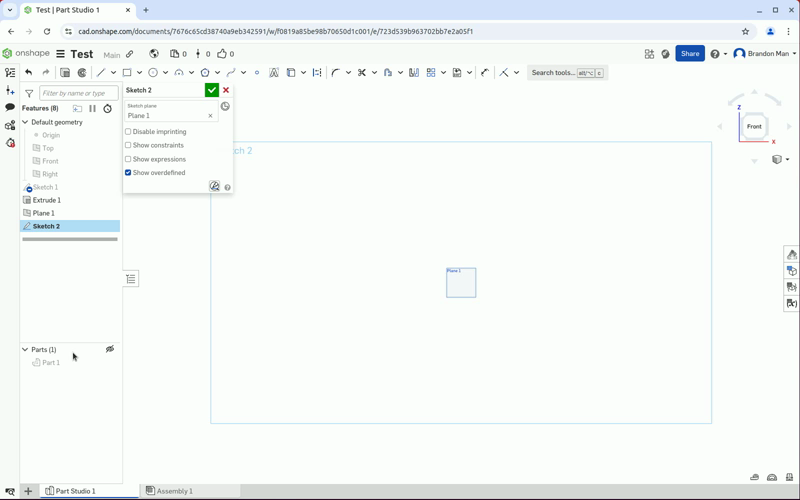
key(l)
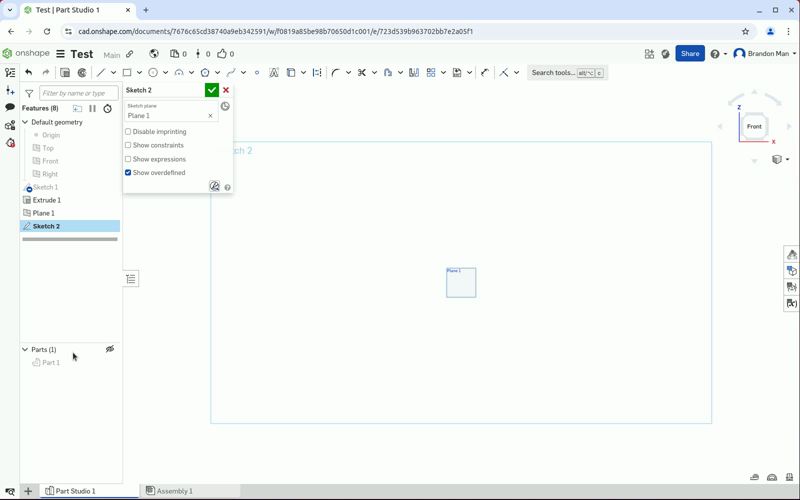
key_down(shift)
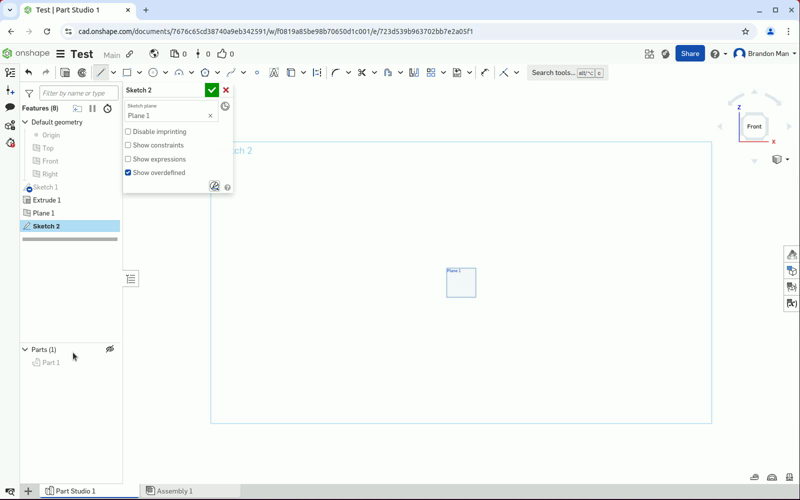
mouse_move(418, 282)
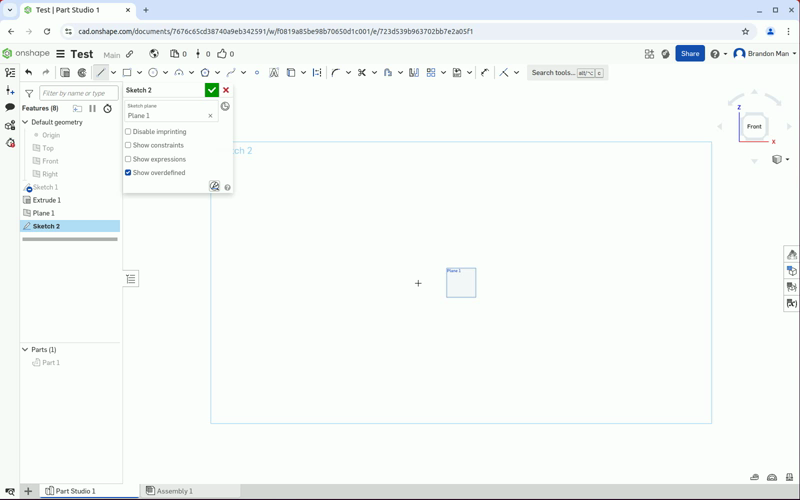
click(418, 282)
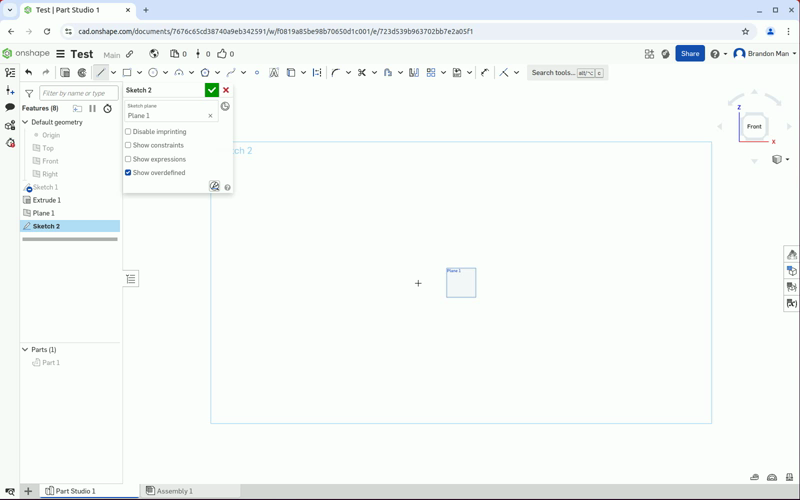
key_up(shift)
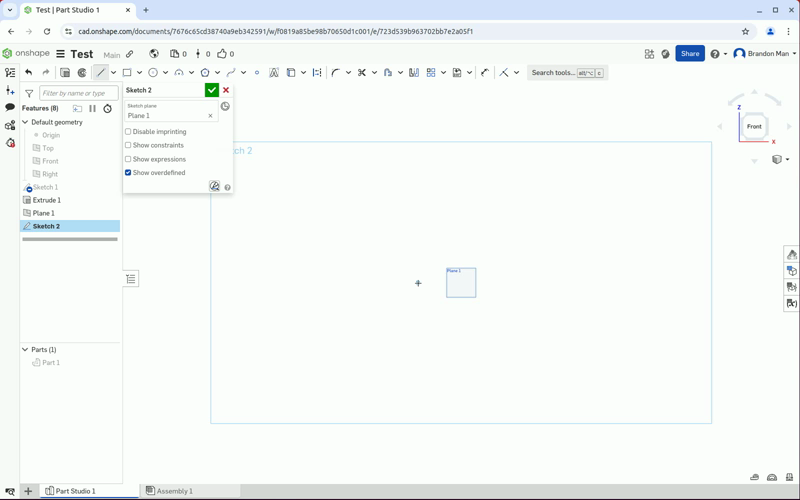
key_down(shift)
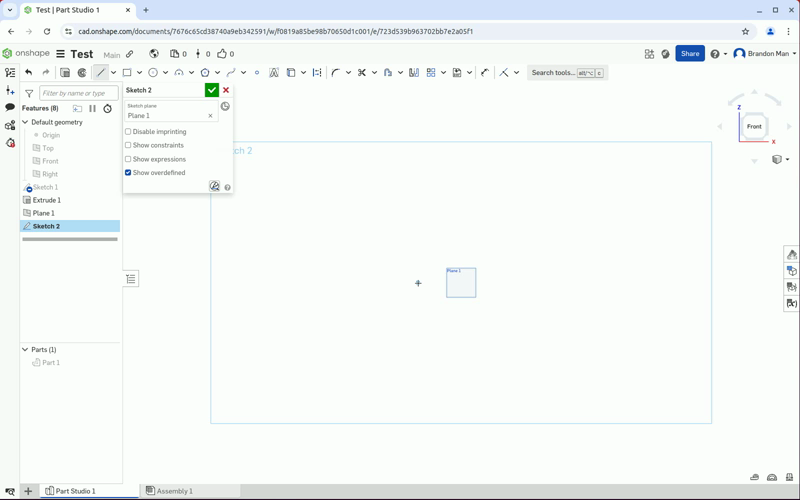
mouse_move(503, 282)
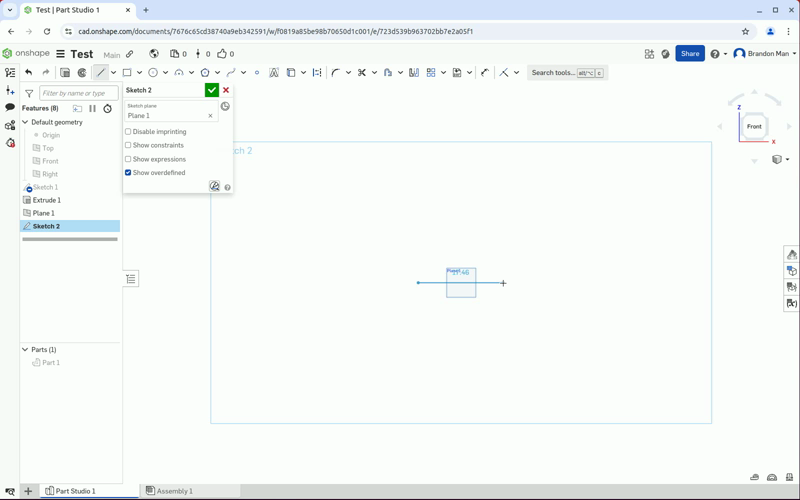
click(503, 282)
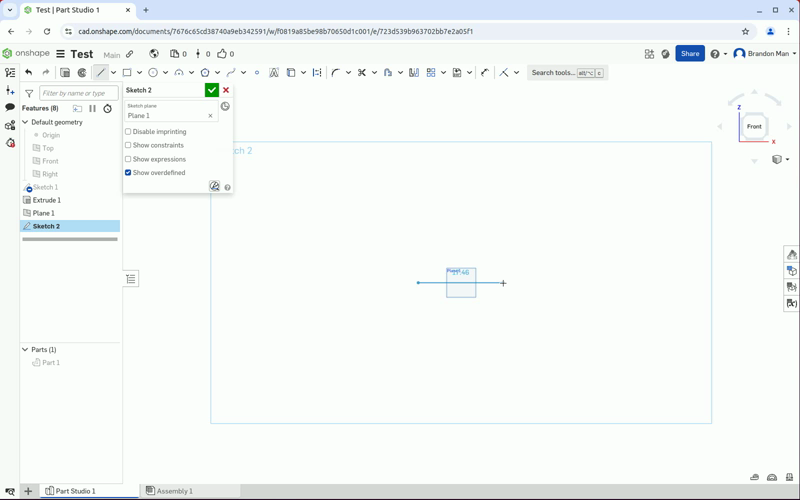
key_up(shift)
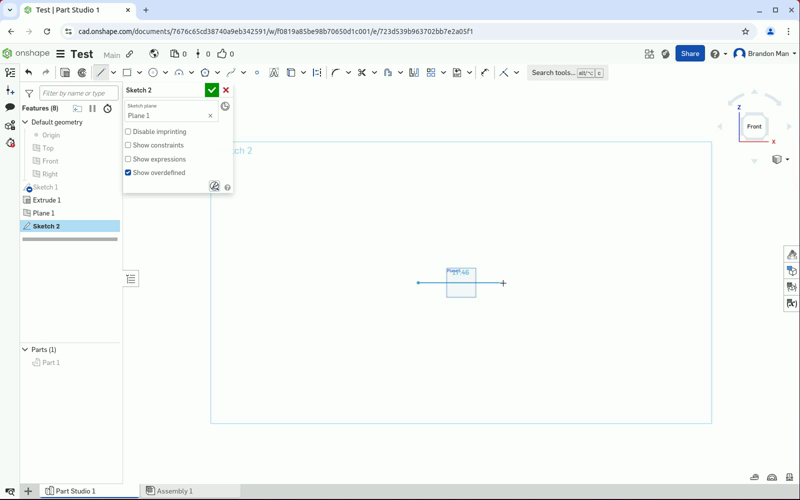
key_down(shift)
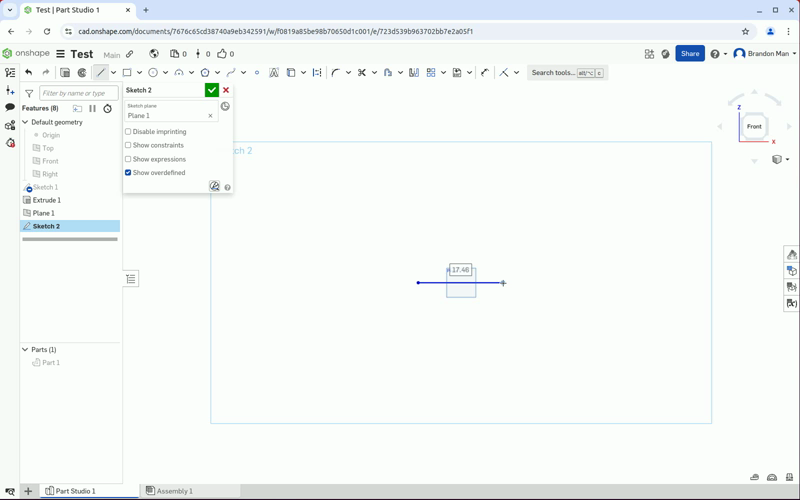
mouse_move(533, 282)
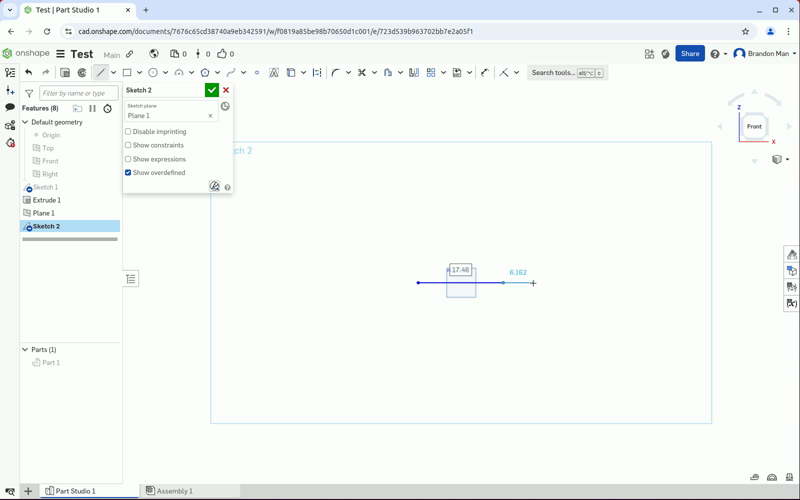
mouse_move(503, 254)
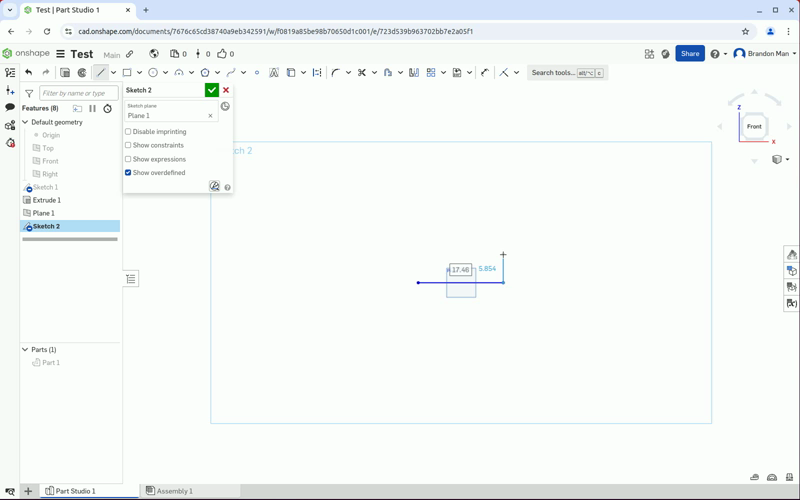
click(503, 254)
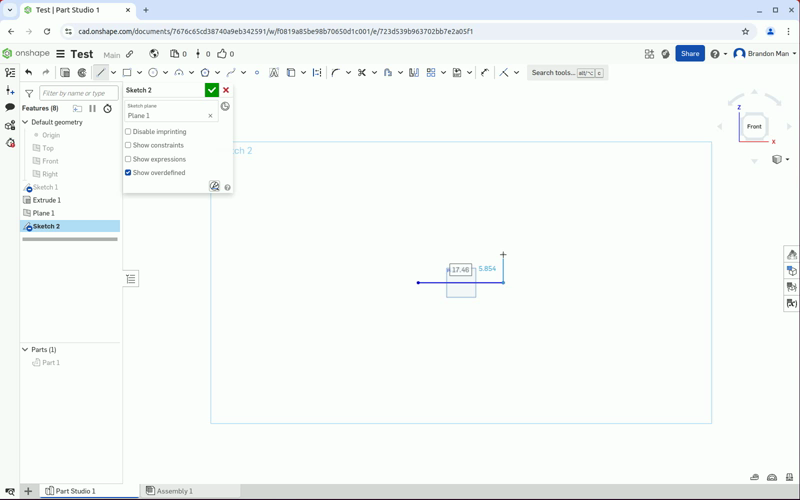
key_up(shift)
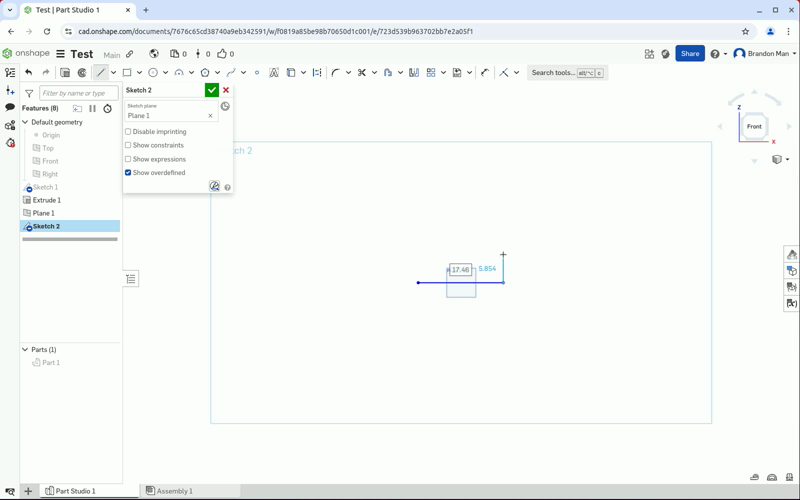
key_down(shift)
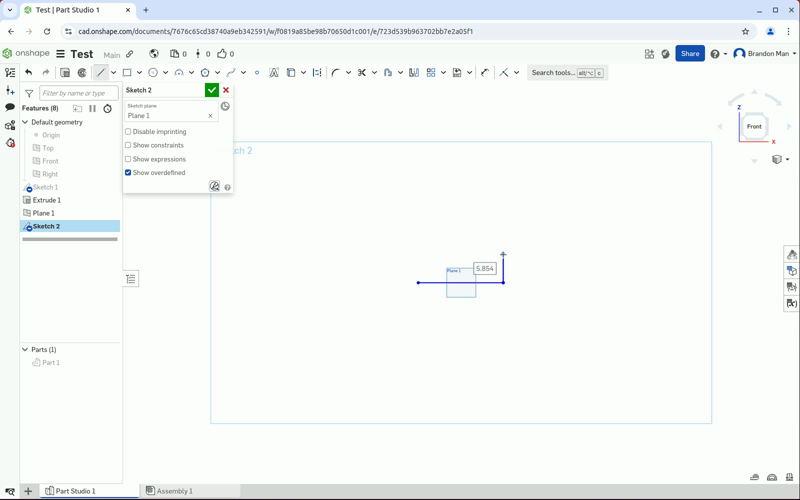
mouse_move(418, 254)
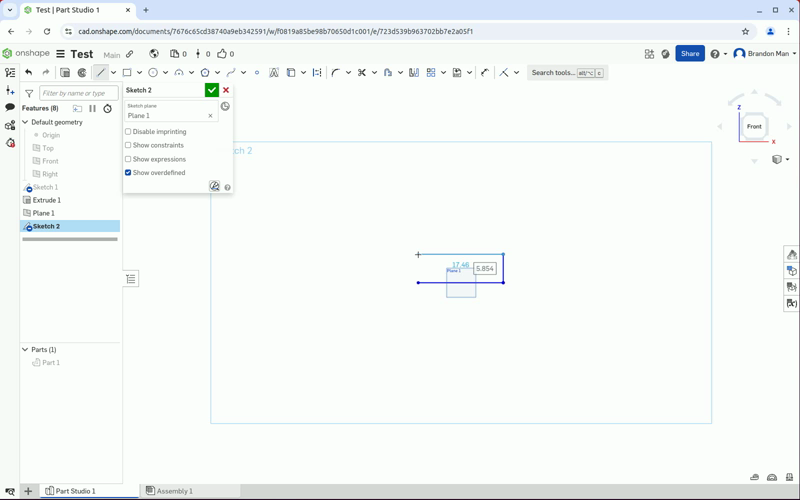
click(418, 254)
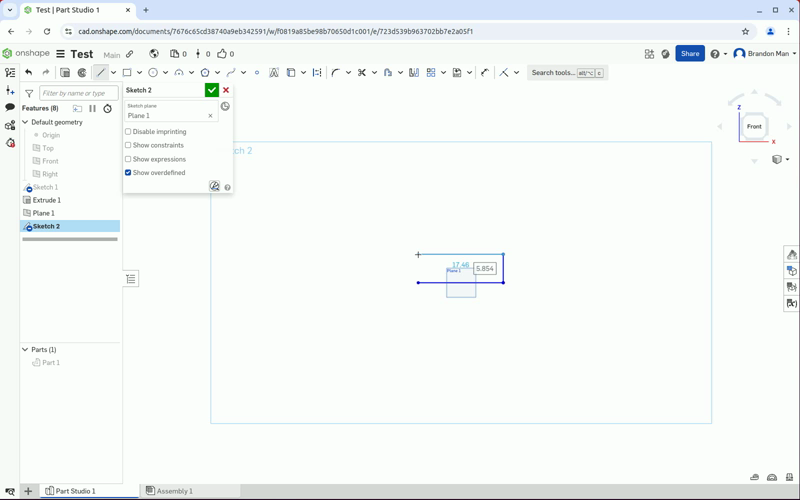
key_up(shift)
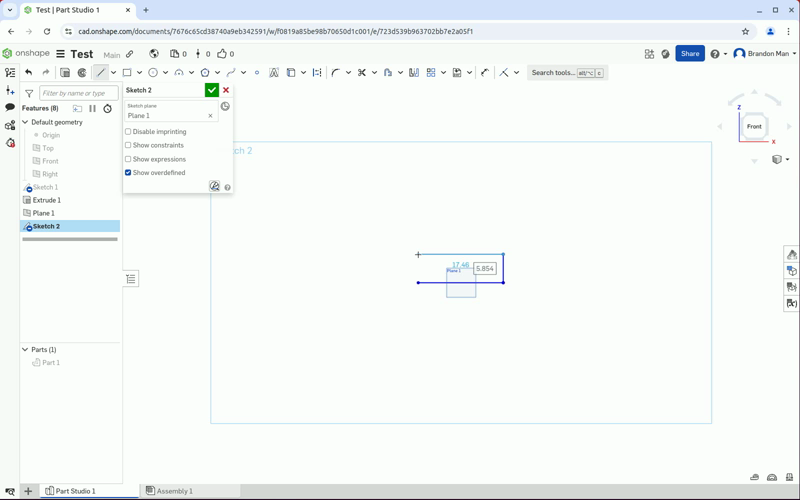
mouse_move(448, 254)
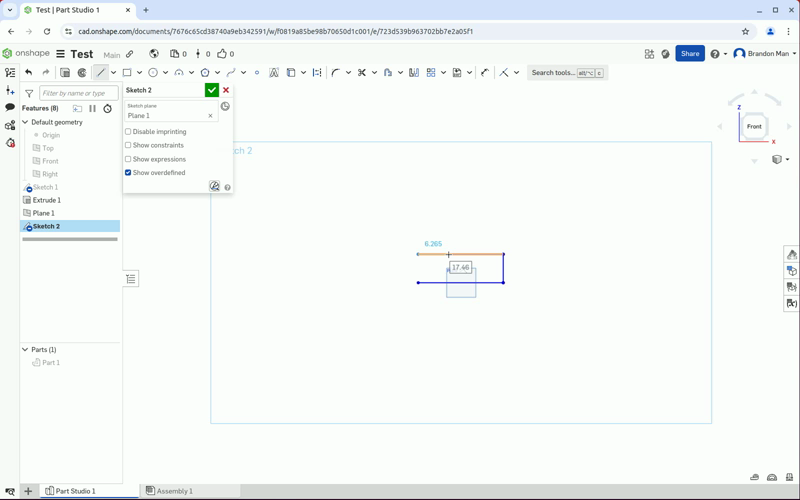
key_down(shift)
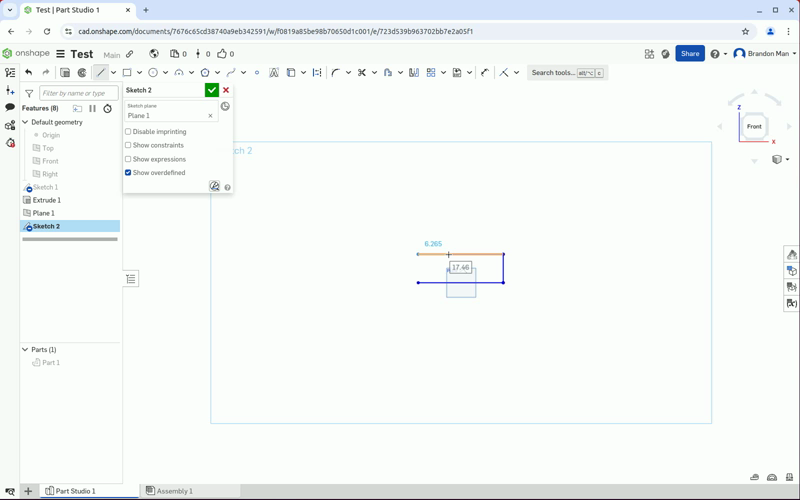
mouse_move(418, 282)
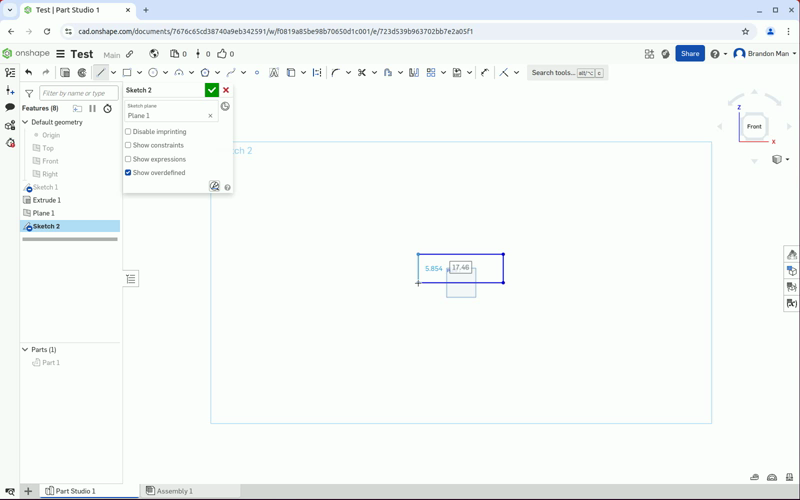
key_up(shift)
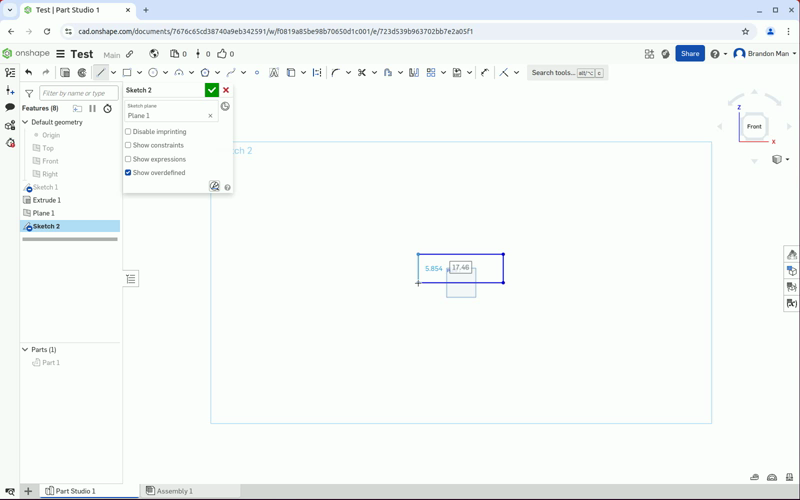
click(418, 282)
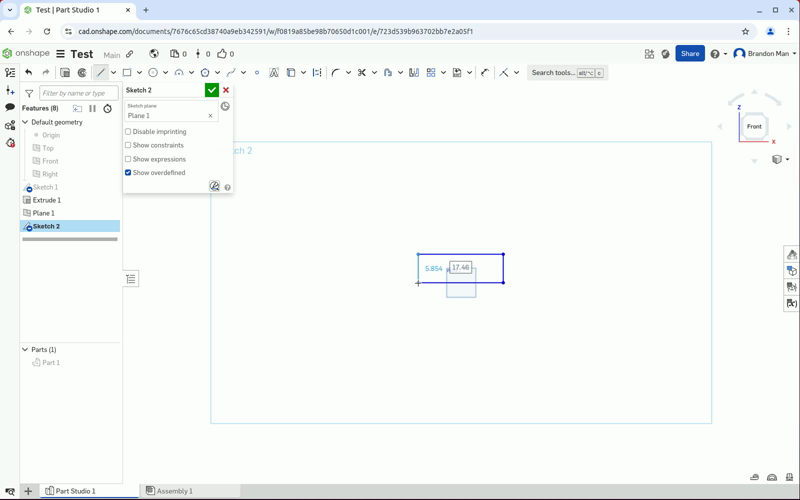
key(esc)
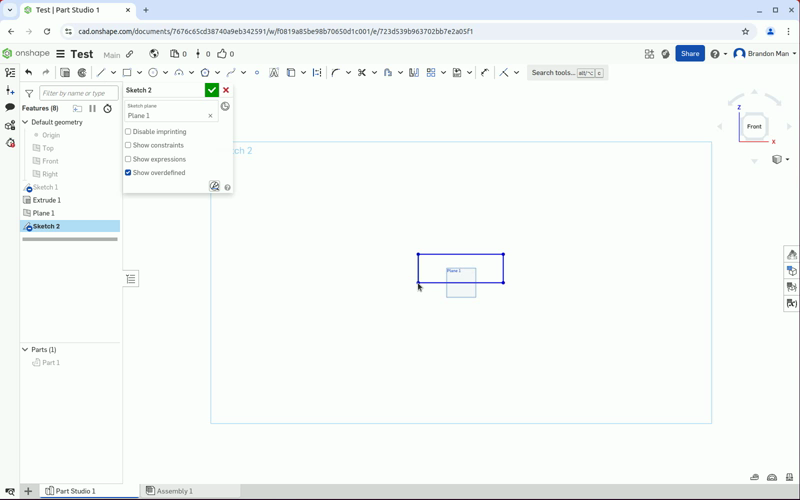
mouse_move(441, 256)
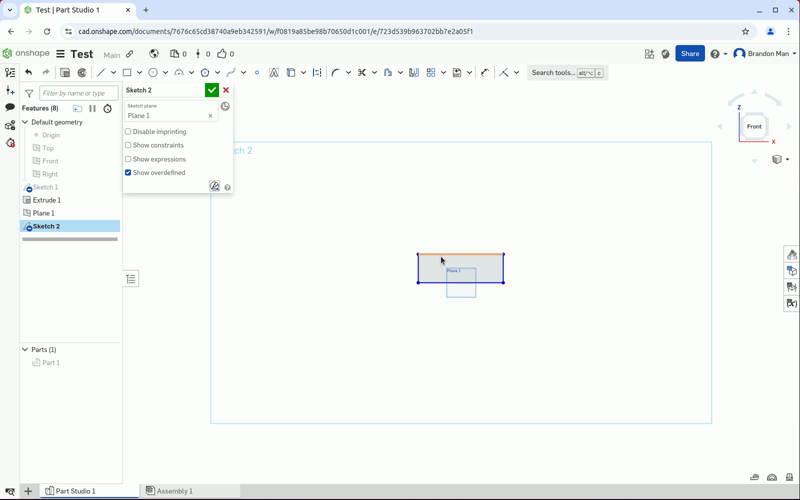
click(441, 256)
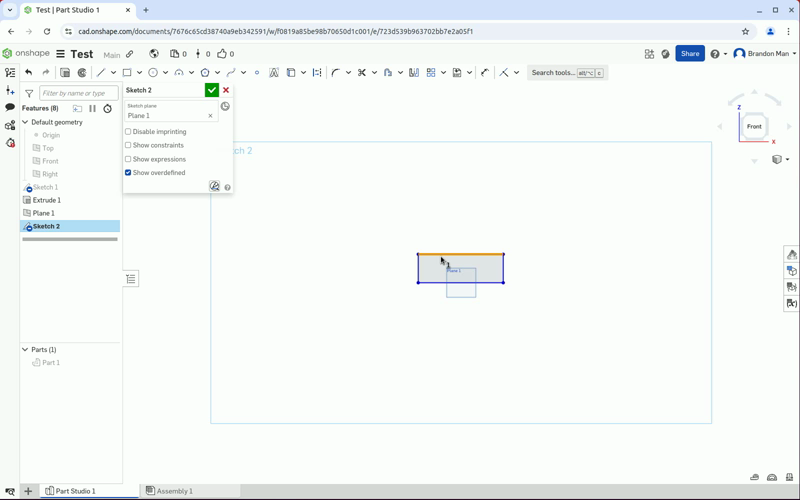
mouse_move(73, 352)
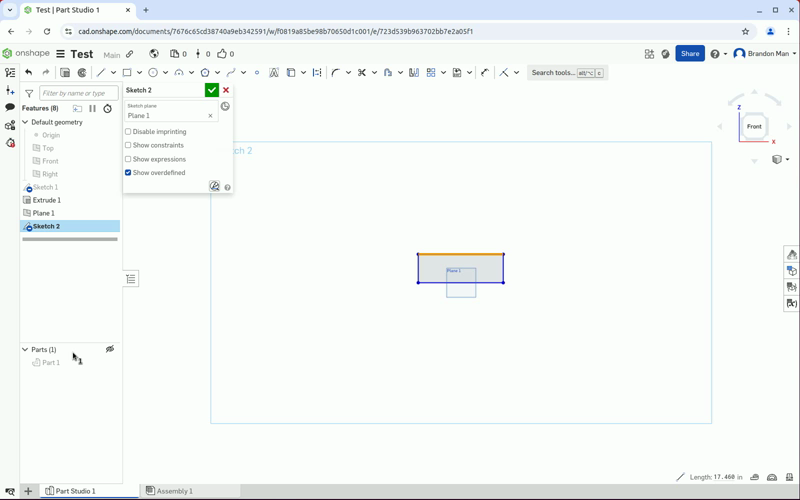
key(shift+y)
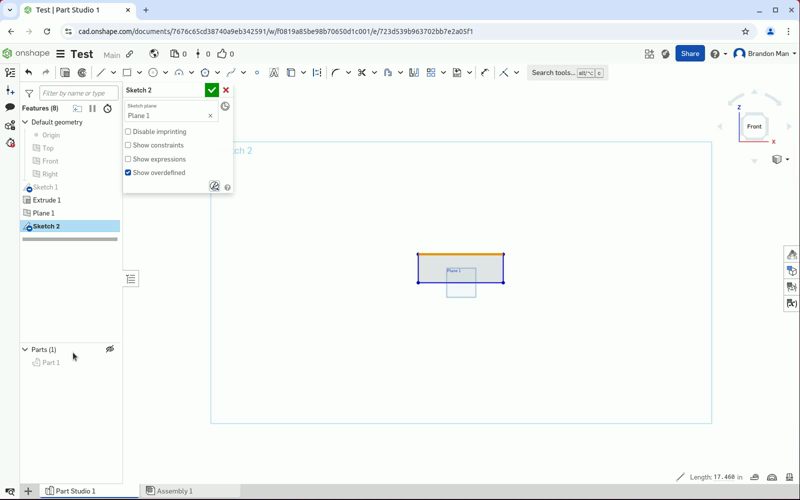
key(shift+e)
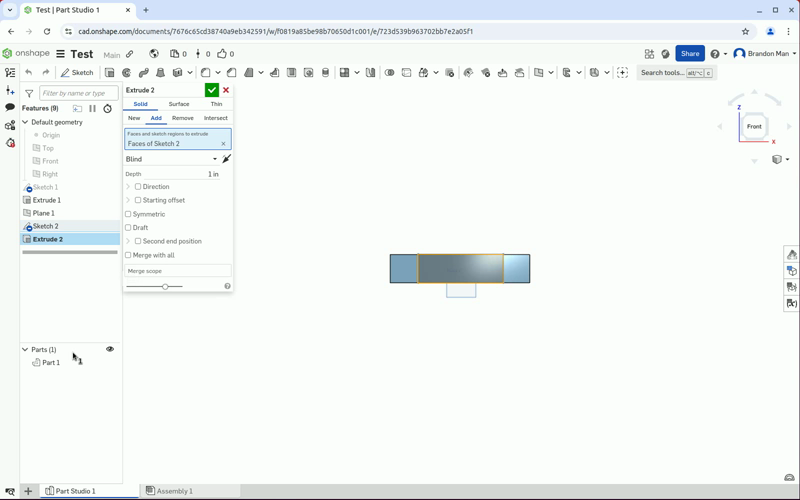
mouse_move(143, 106)
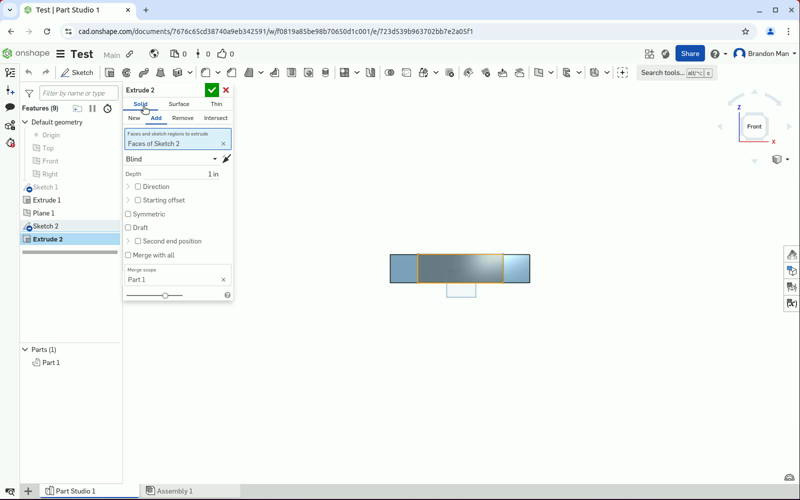
click(143, 106)
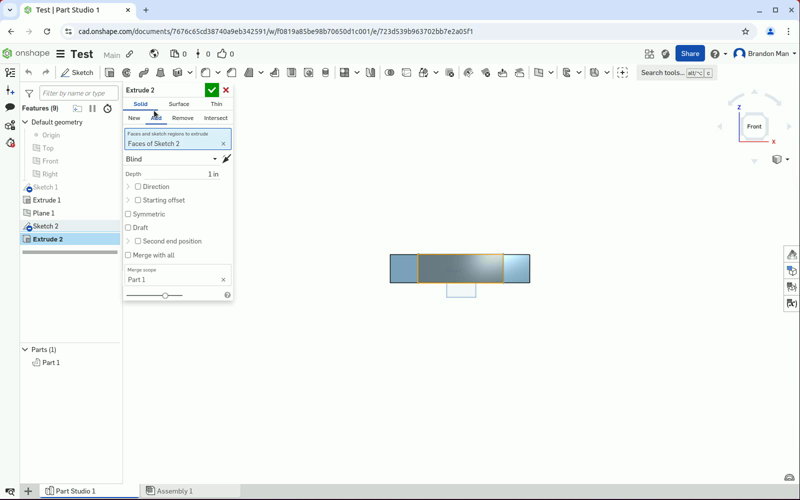
mouse_move(186, 120)
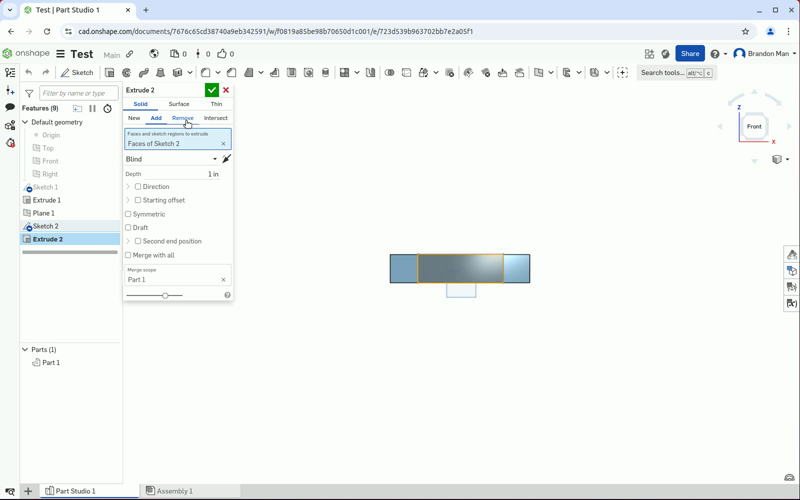
click(186, 120)
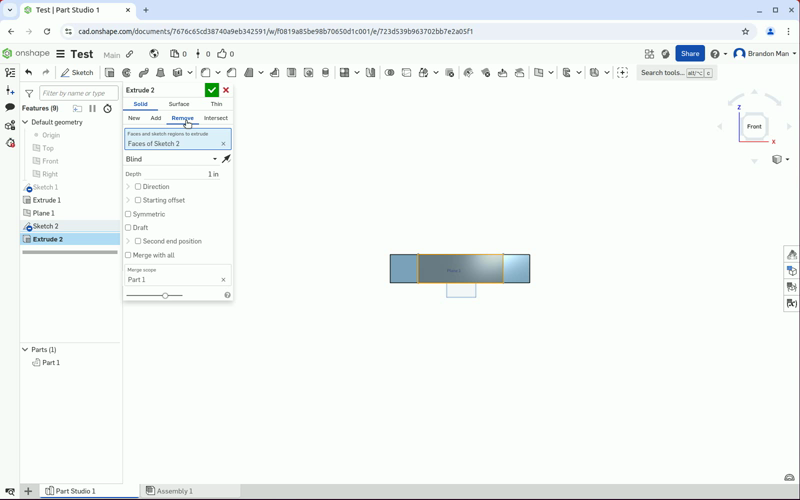
key(tab, 4)
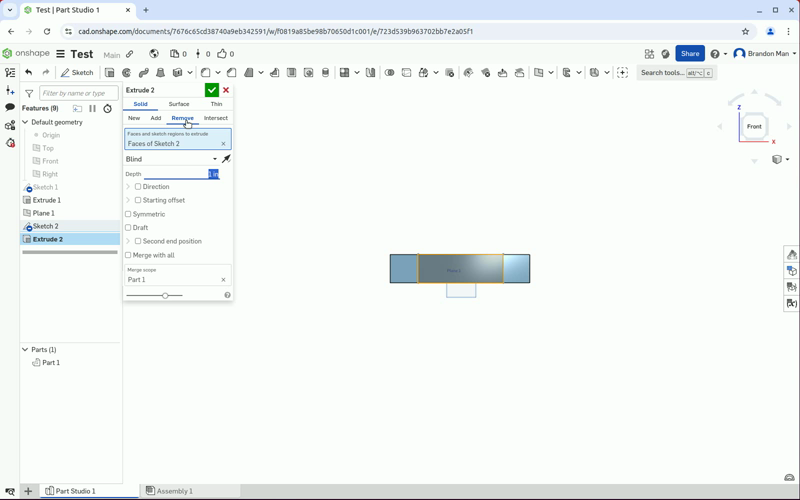
text(14.443)
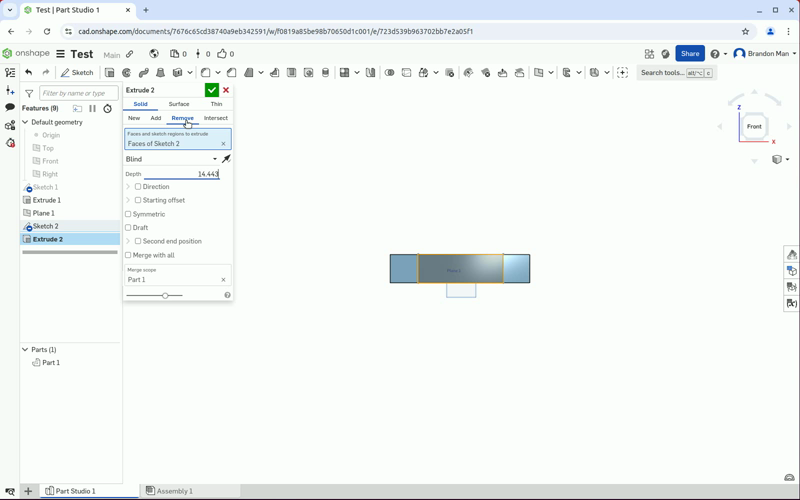
key(tab, 6)
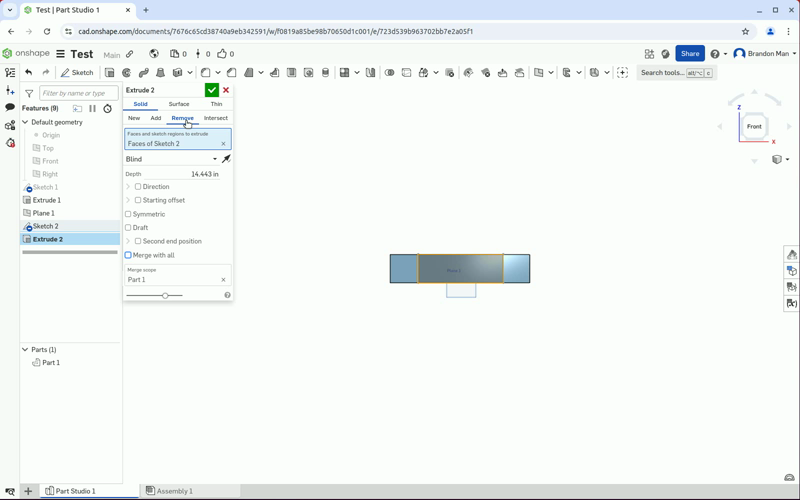
key(space)
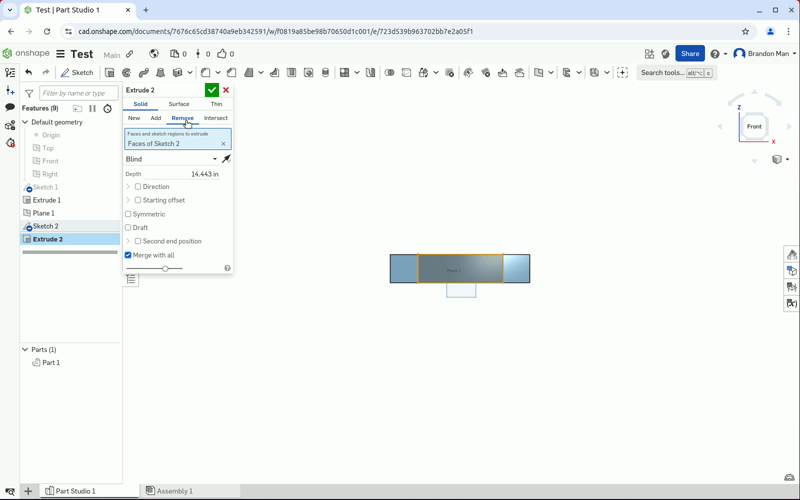
key(enter)
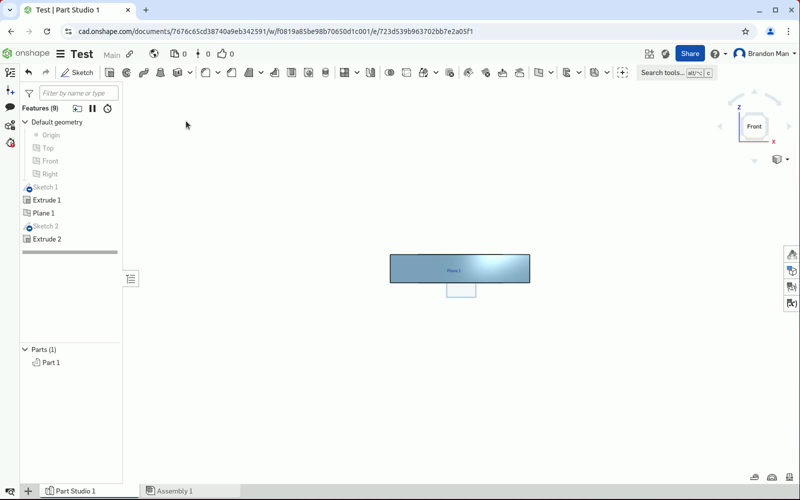
key(shift+h)
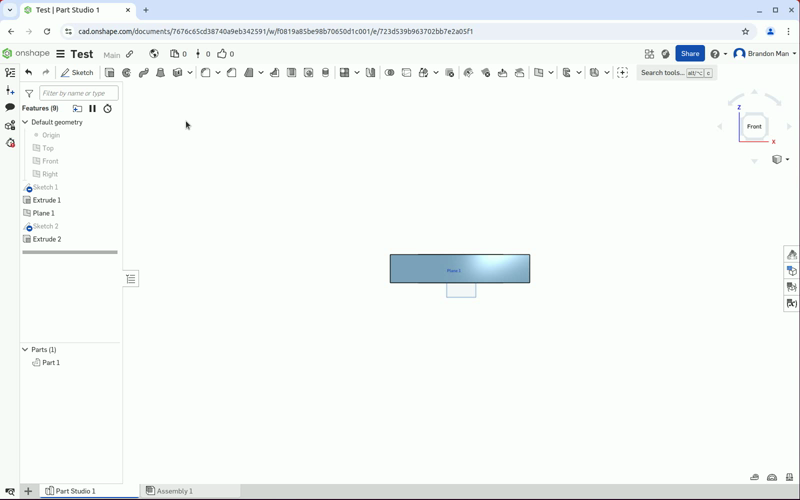
key(shift+h)
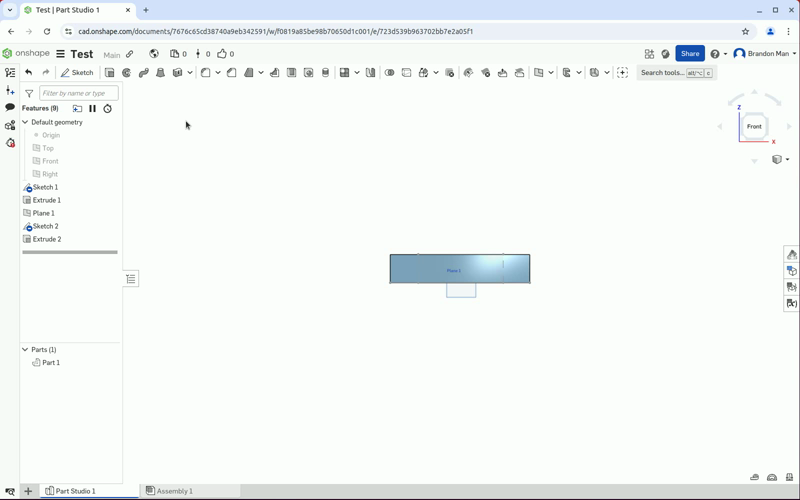
key(shift+7)
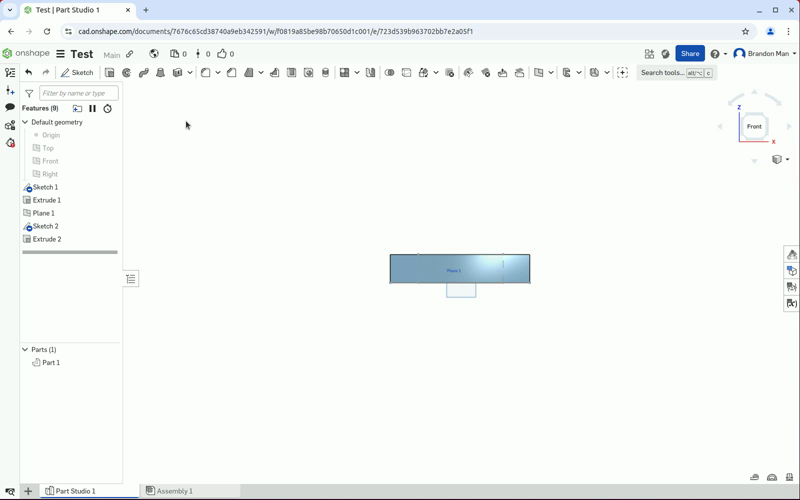
key(left, 2)
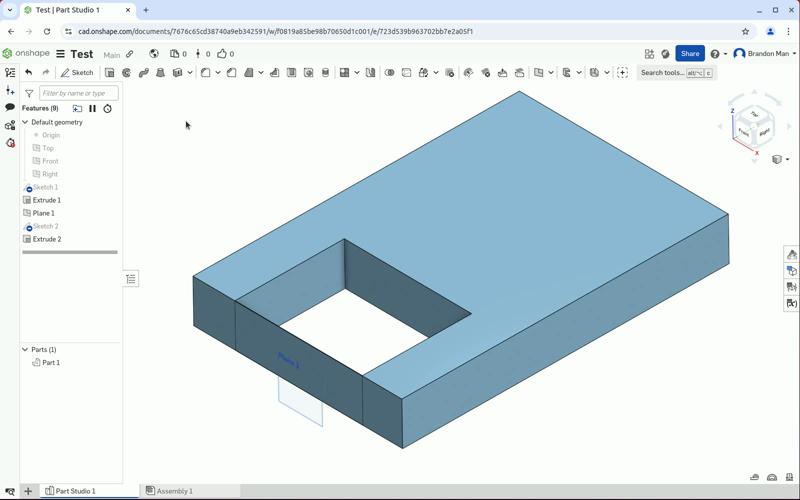
key(down, 2)
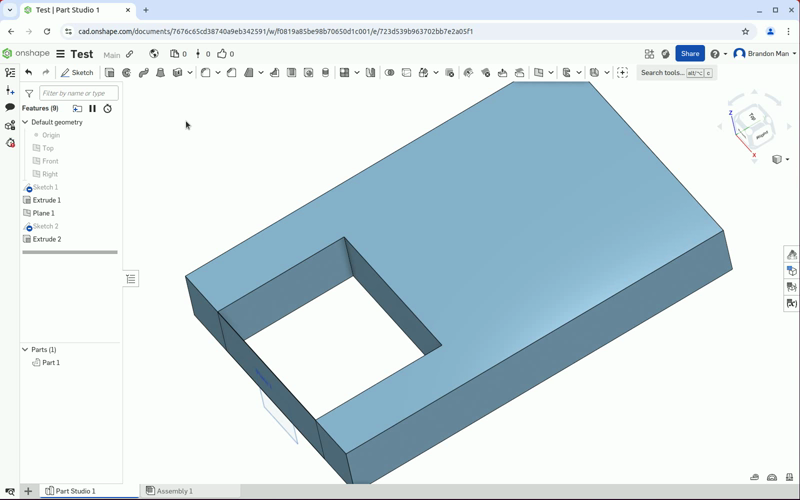
key(up, 2)
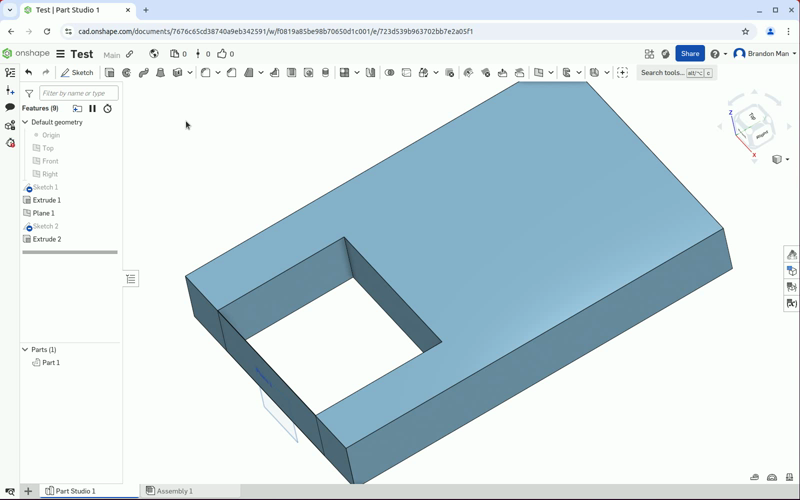
key(right, 2)
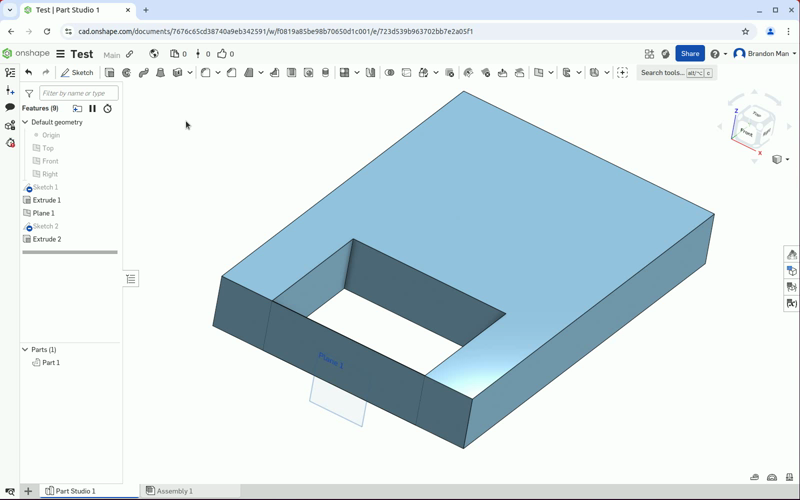
mouse_move(73, 189)
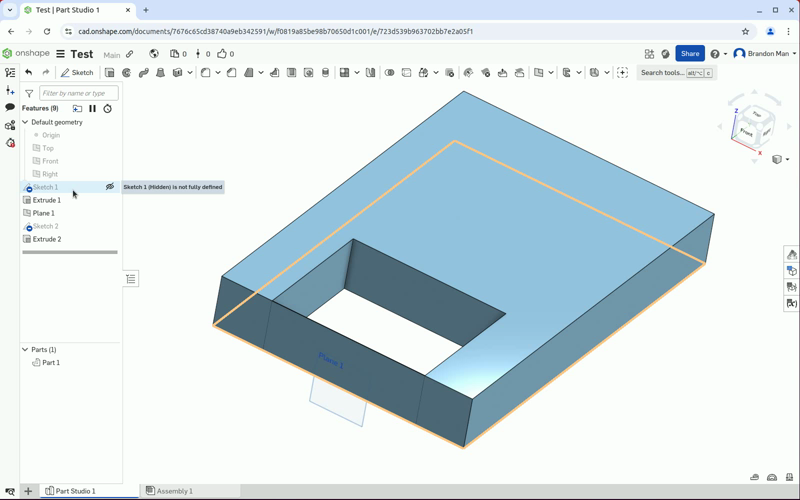
click(73, 189)